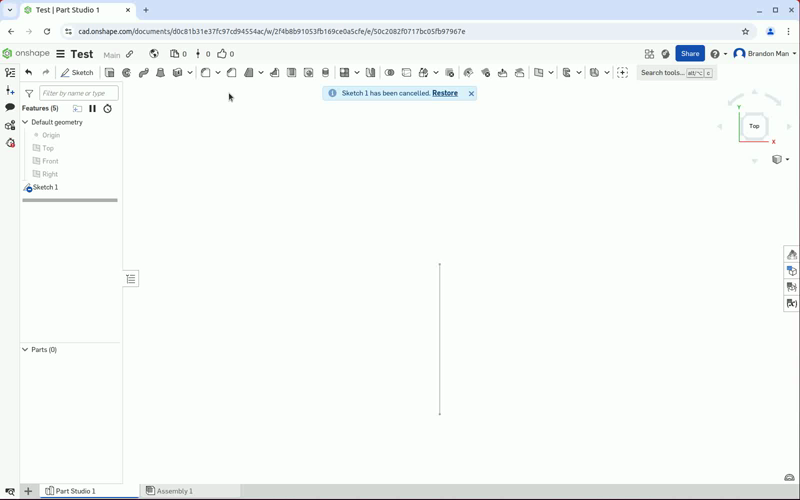
key(shift+h)
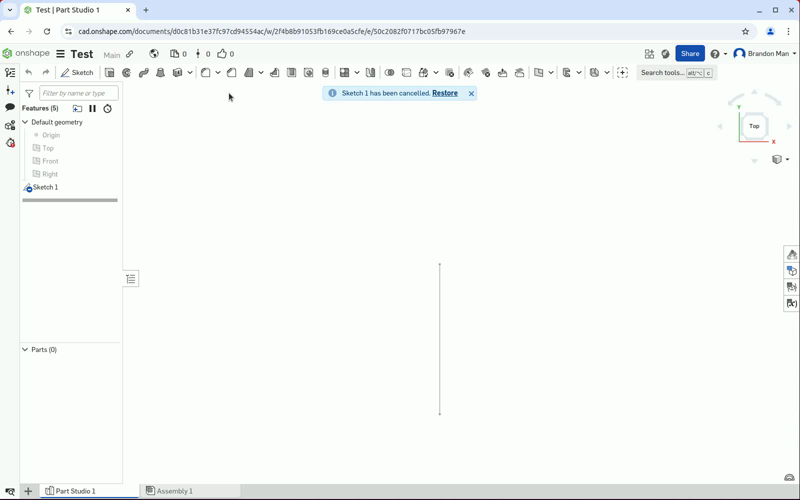
key(shift+s)
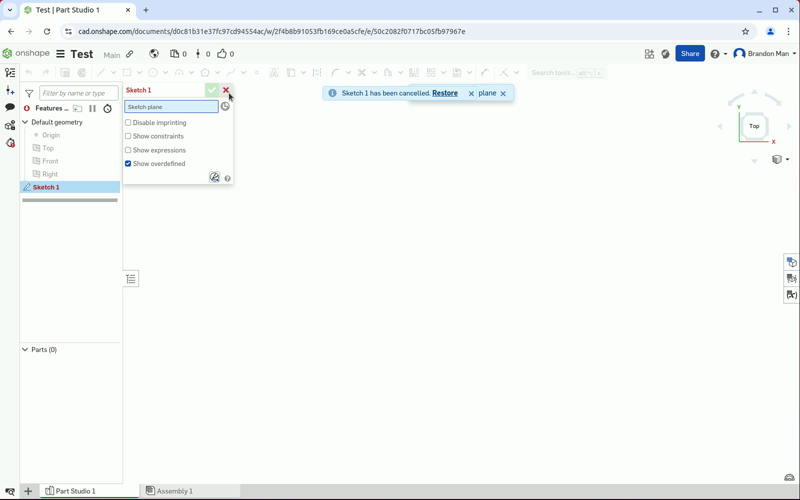
mouse_move(73, 150)
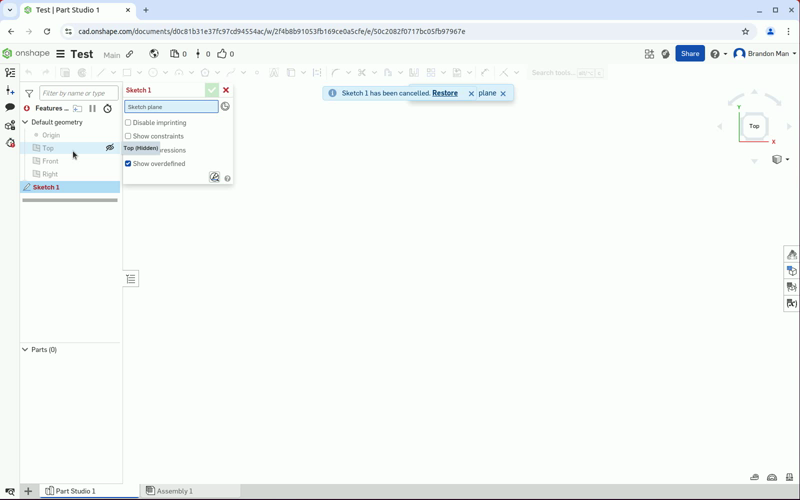
click(73, 150)
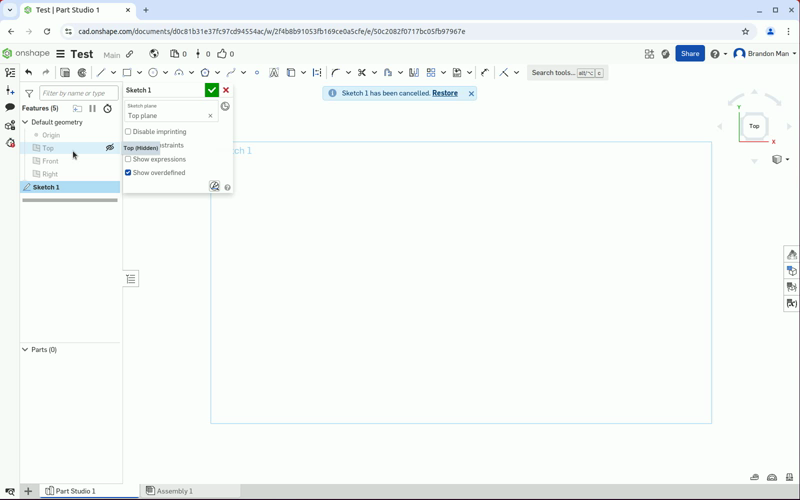
mouse_move(73, 352)
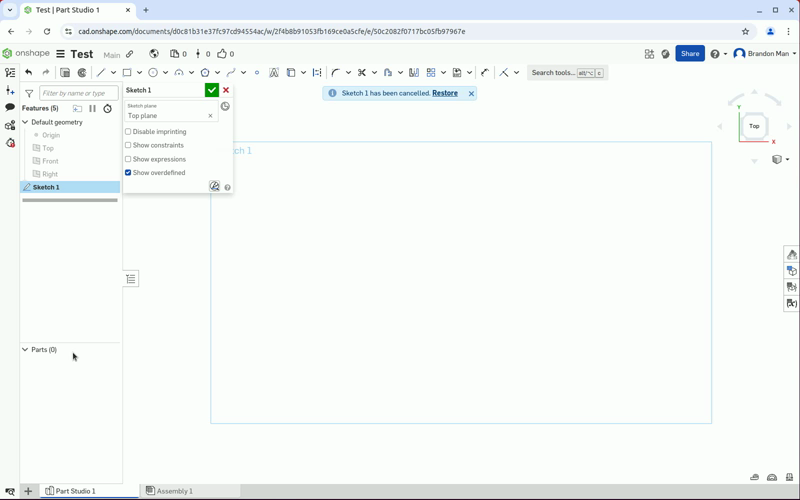
key(y)
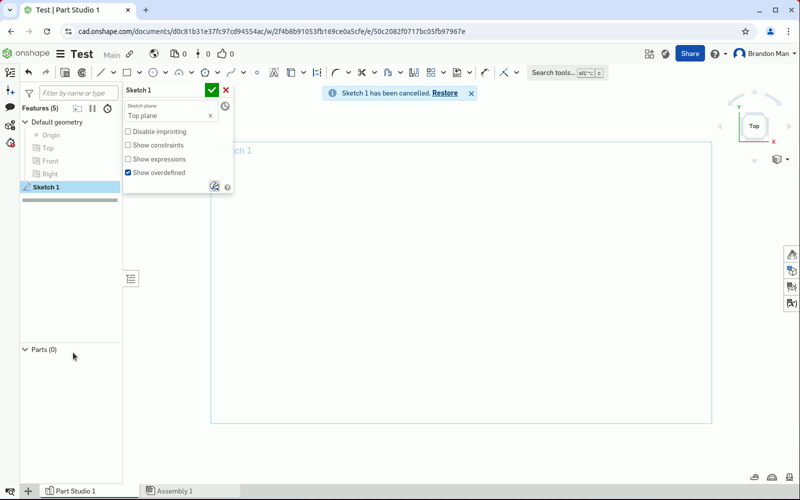
key(a)
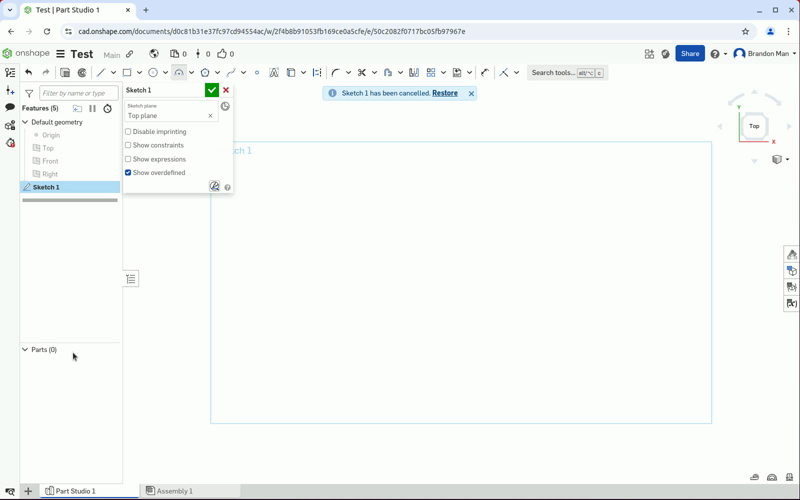
key_down(shift)
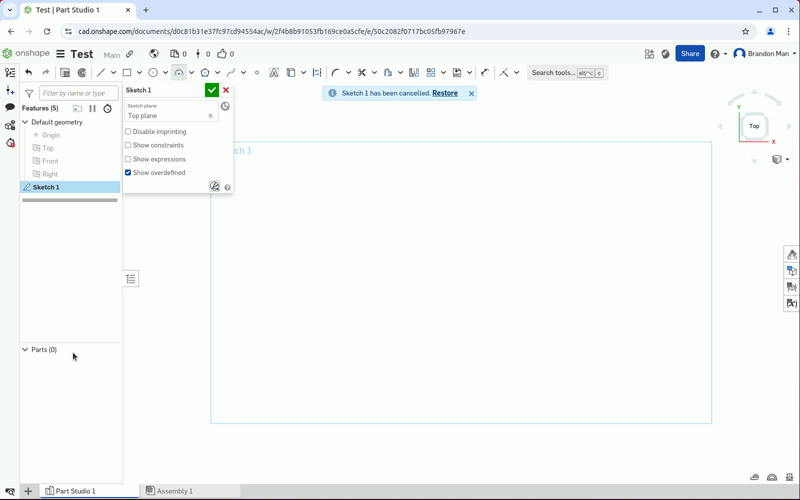
mouse_move(447, 224)
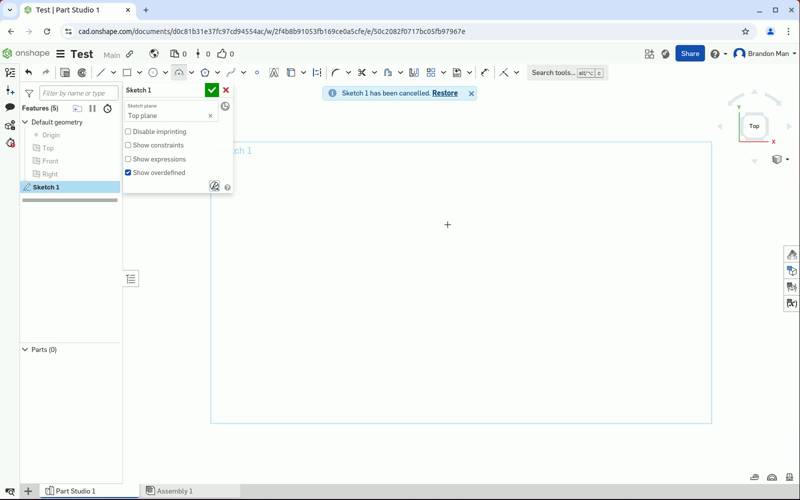
click(447, 224)
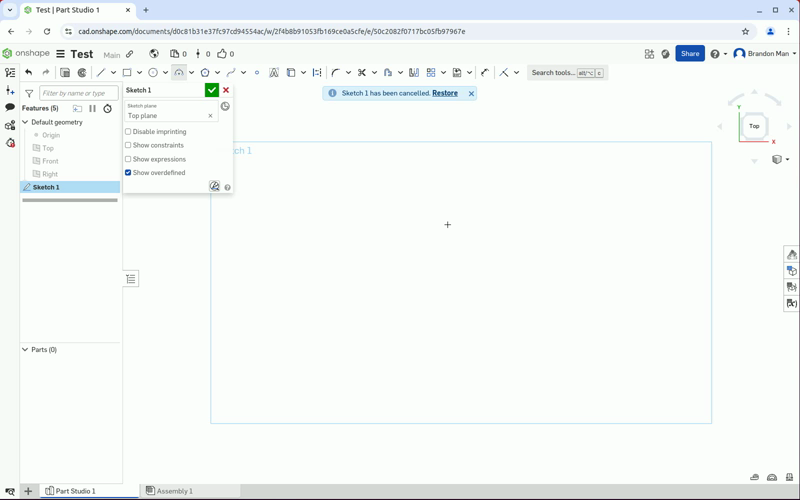
key_up(shift)
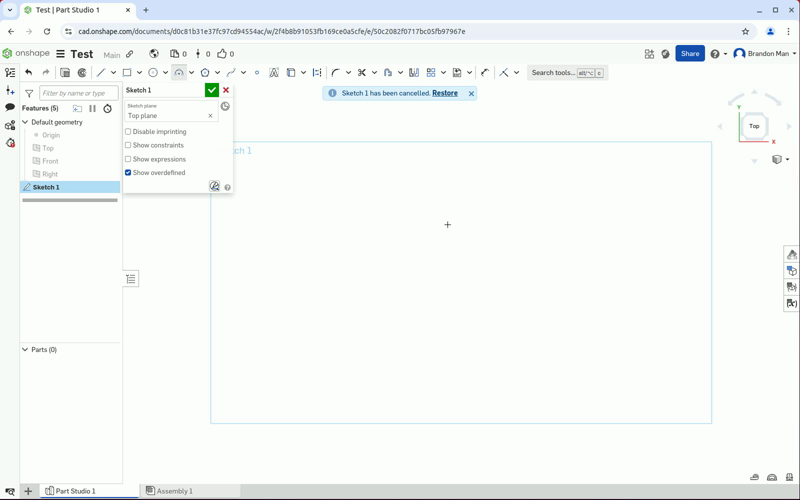
key_down(shift)
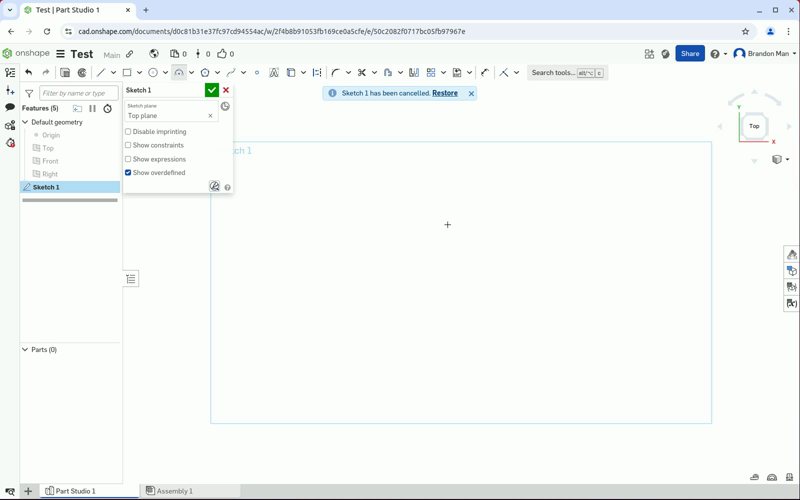
mouse_move(473, 224)
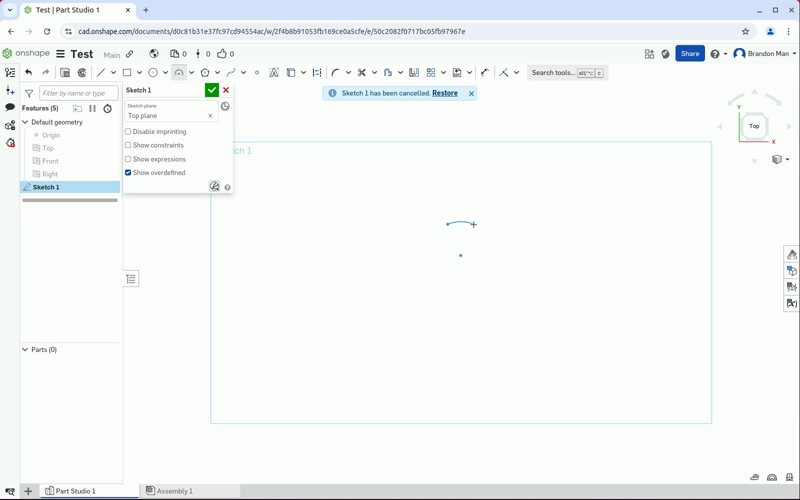
click(473, 224)
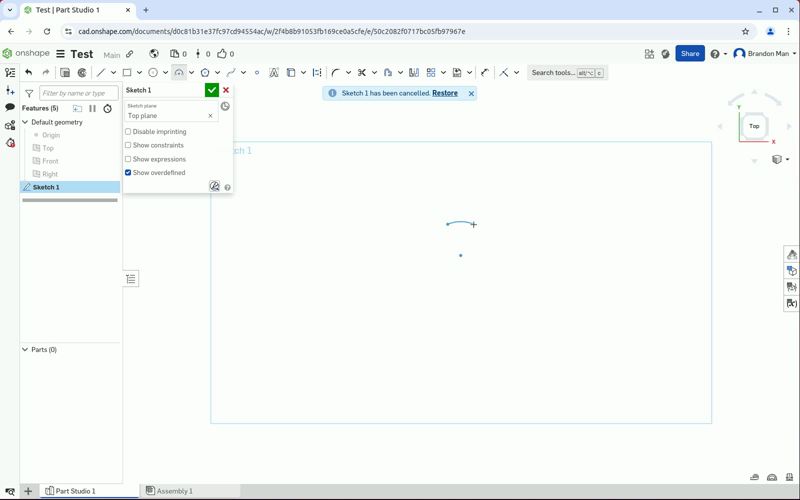
mouse_move(460, 222)
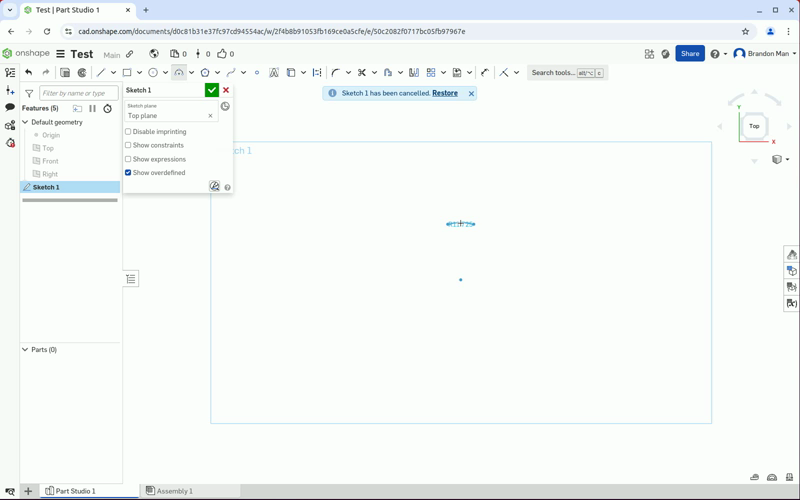
click(460, 222)
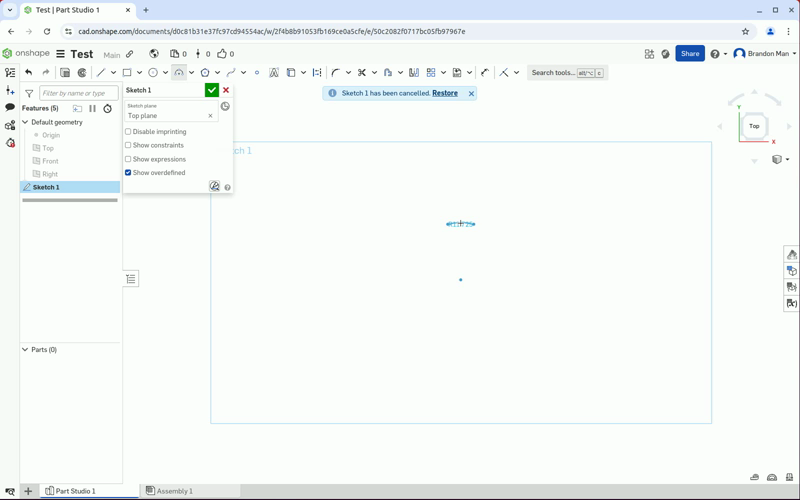
key_up(shift)
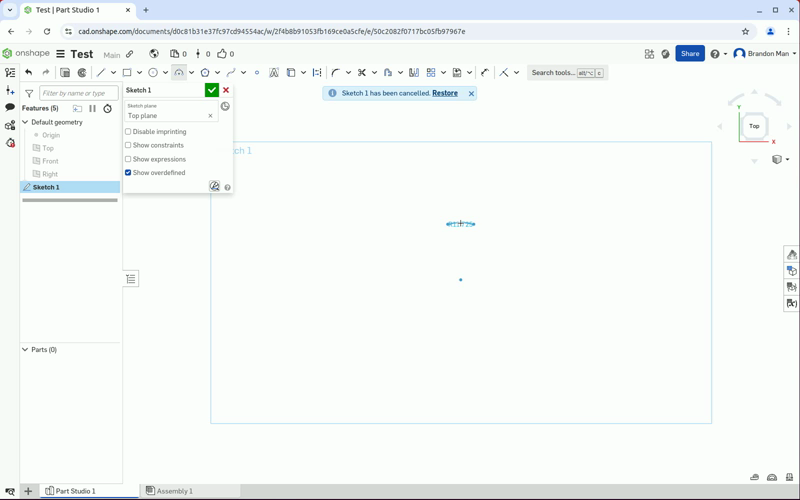
key(esc)
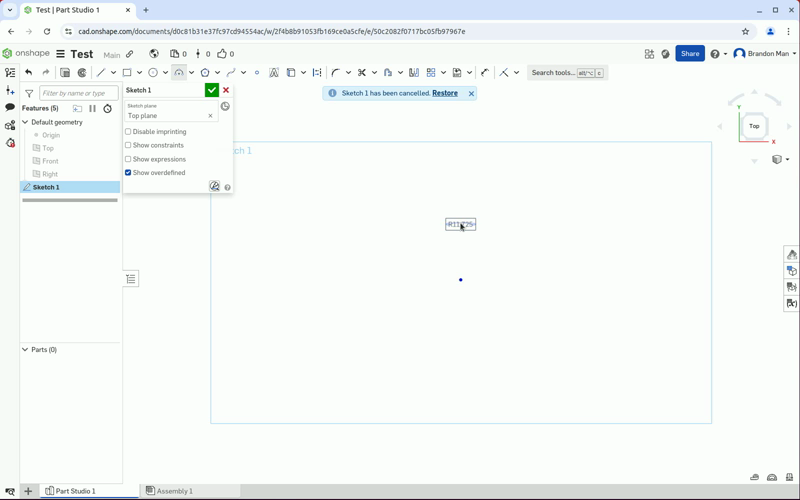
key(l)
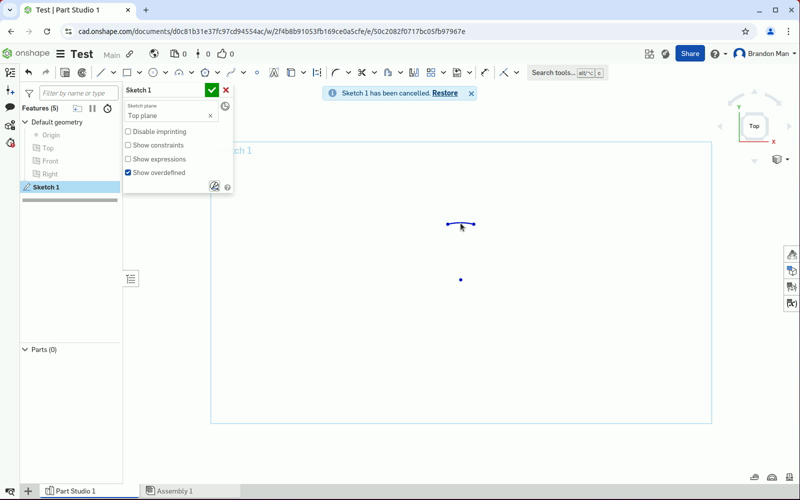
mouse_move(473, 224)
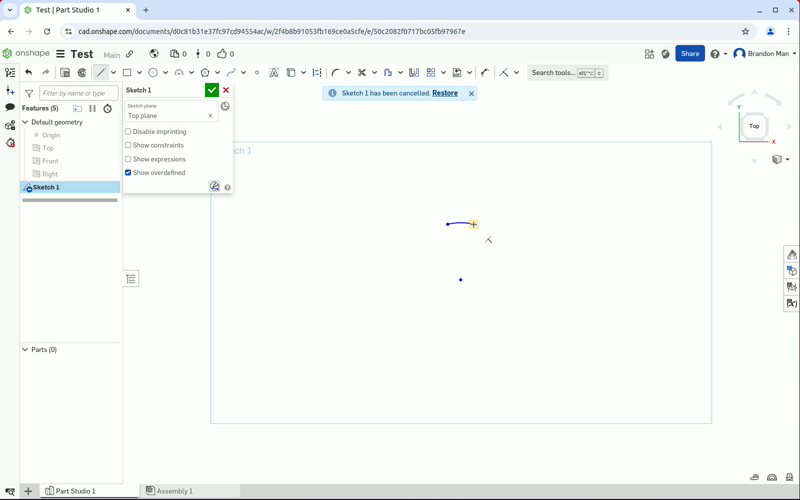
click(473, 224)
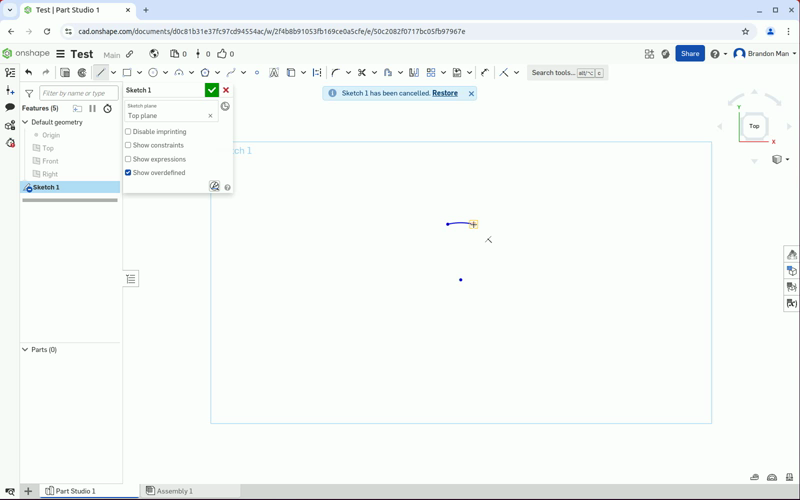
key_down(shift)
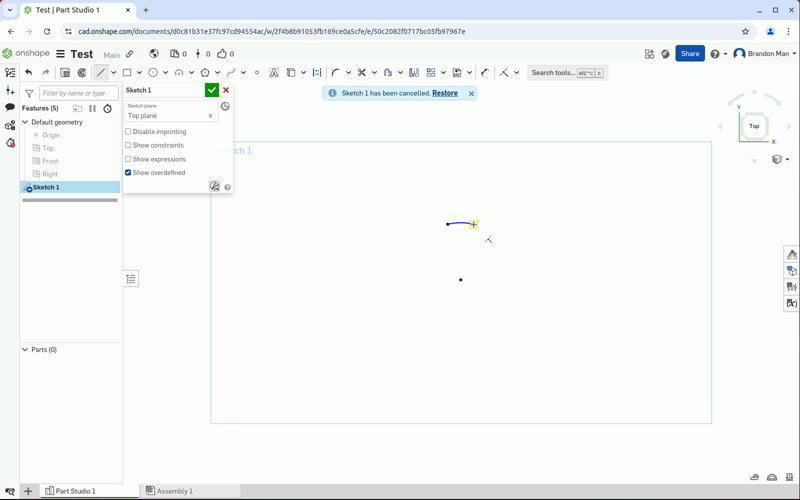
mouse_move(503, 224)
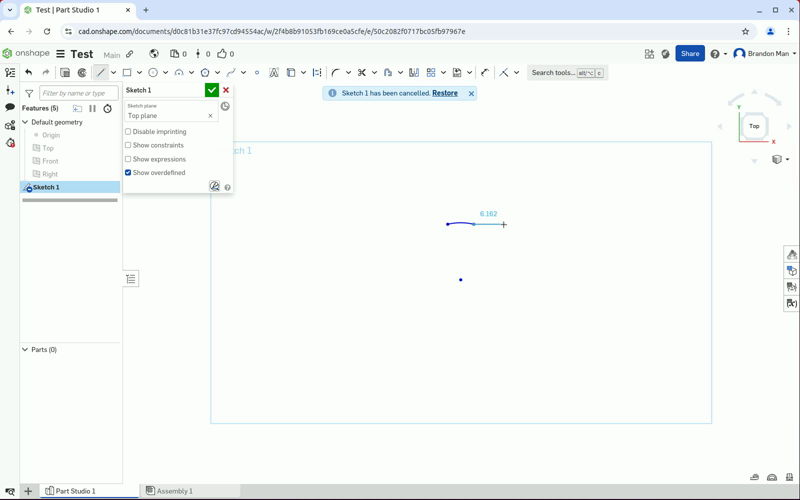
mouse_move(473, 183)
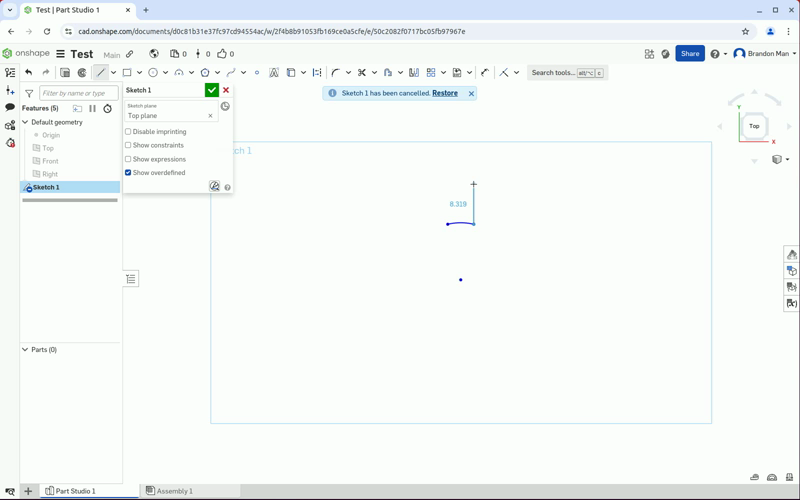
click(473, 183)
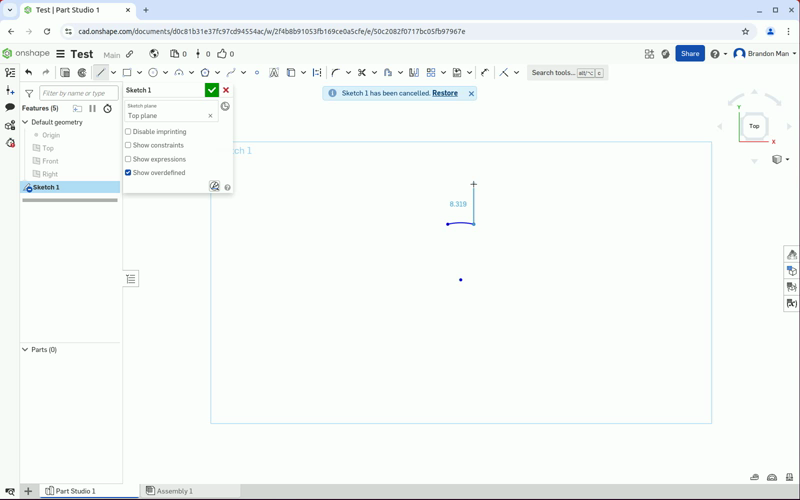
key_up(shift)
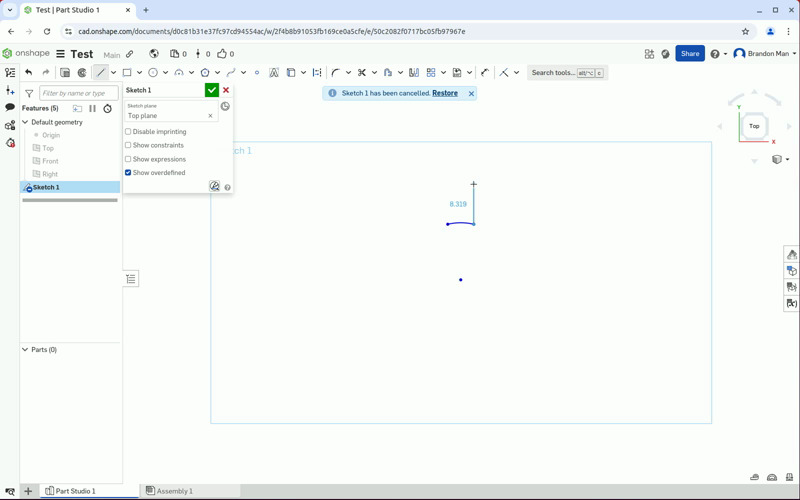
key(esc)
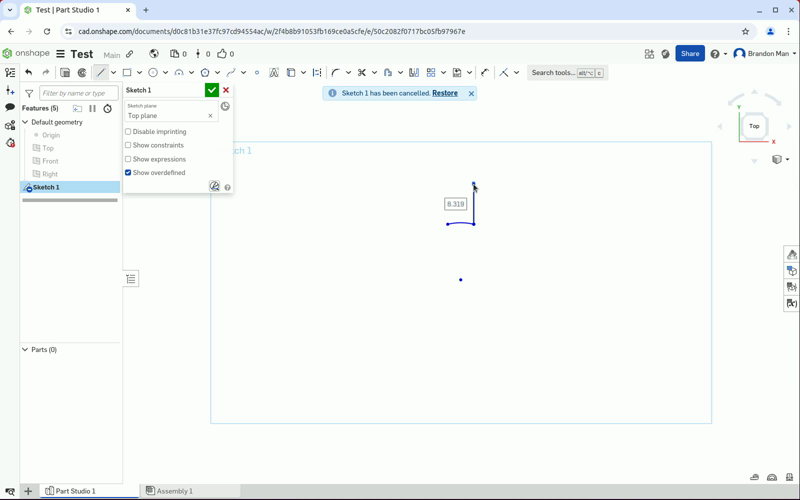
key(a)
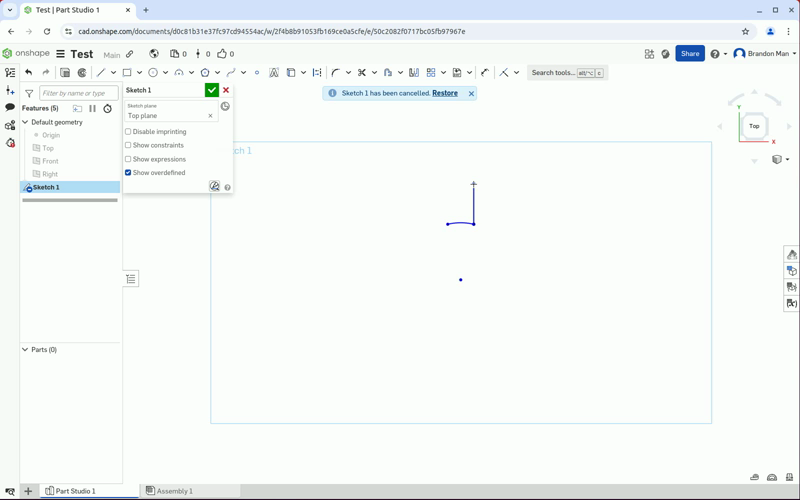
mouse_move(473, 183)
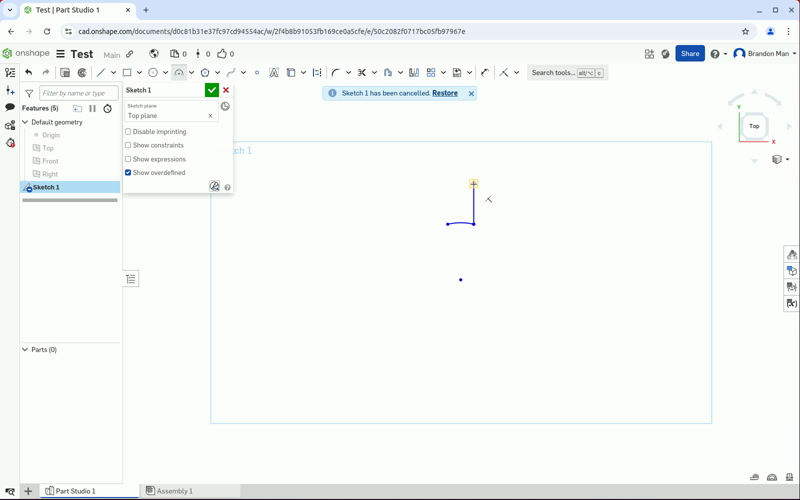
click(473, 183)
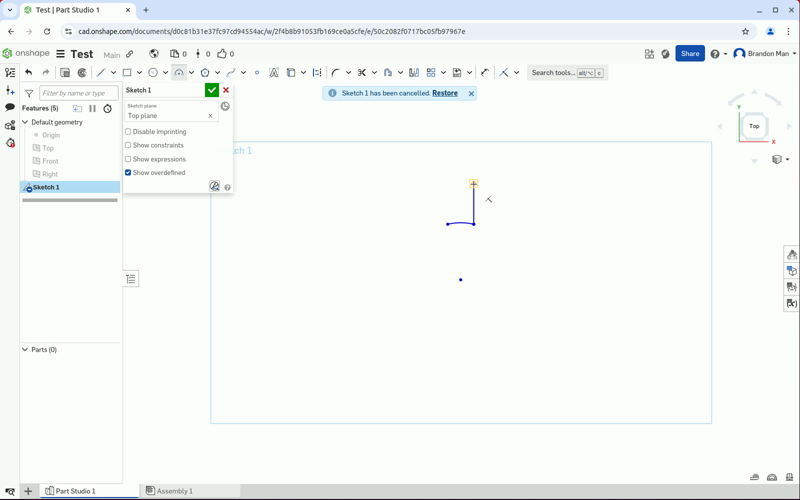
key_down(shift)
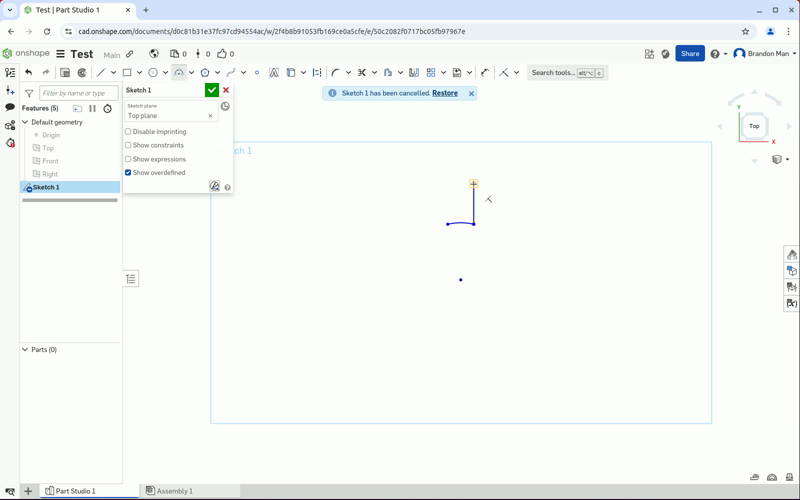
mouse_move(460, 169)
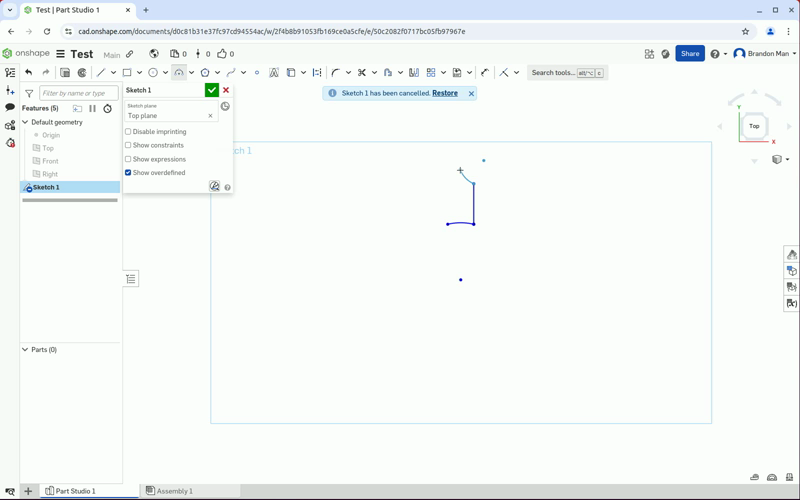
click(460, 169)
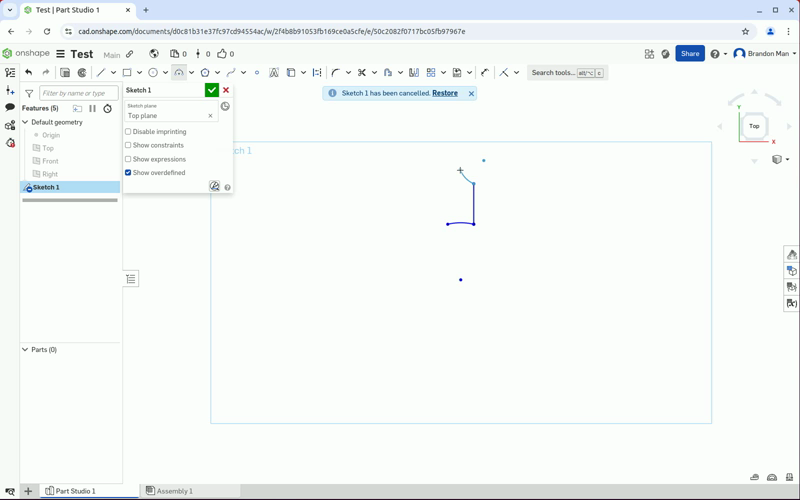
mouse_move(469, 174)
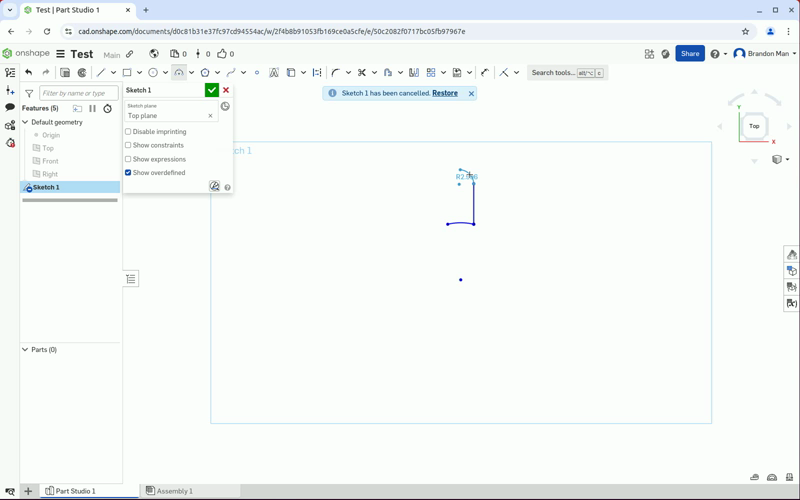
click(469, 174)
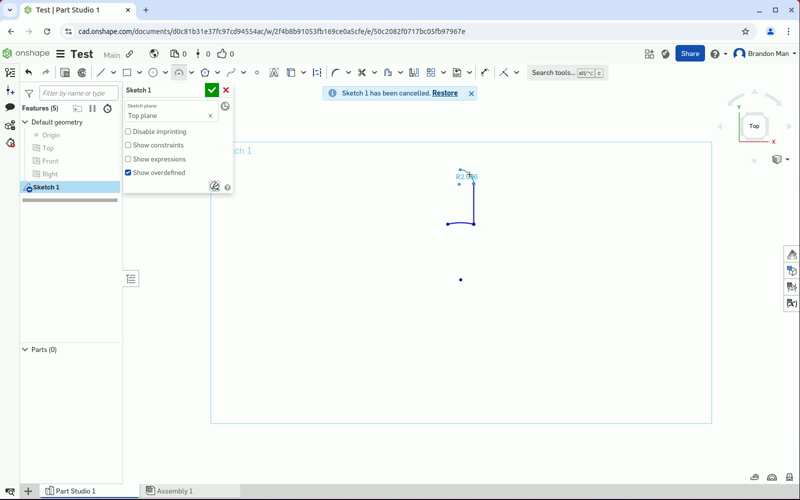
key_up(shift)
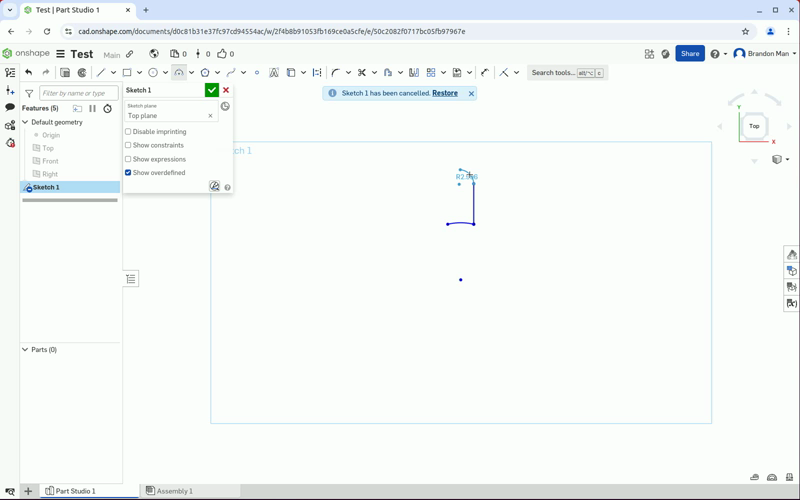
mouse_move(460, 169)
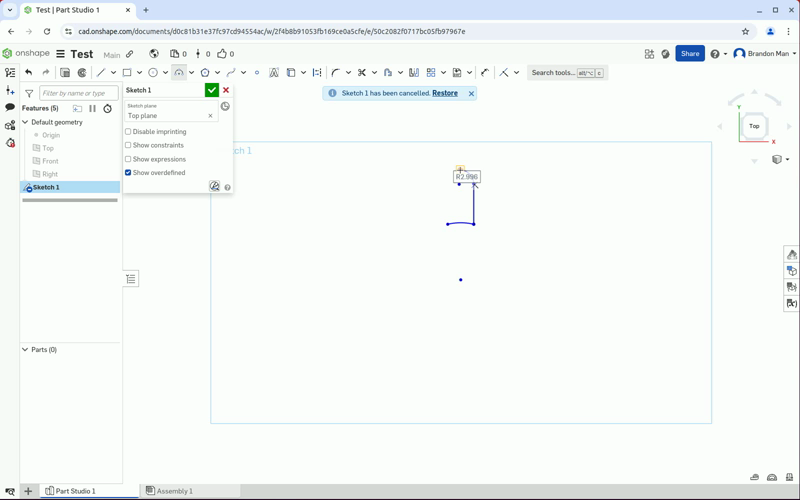
click(460, 169)
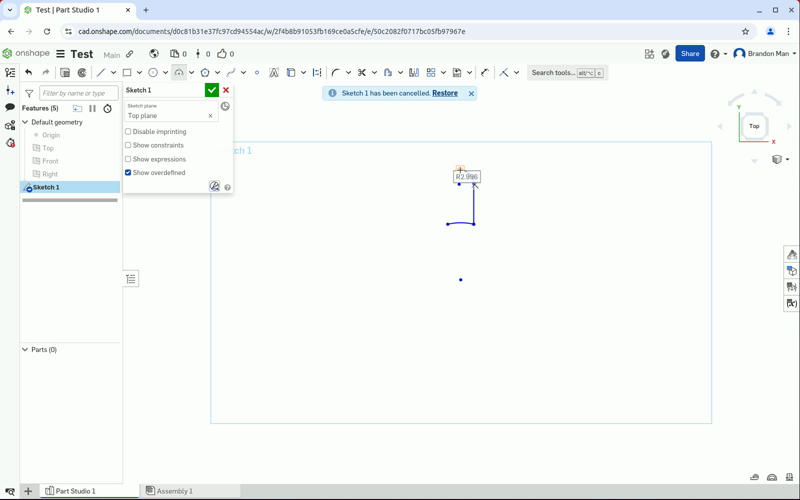
key_down(shift)
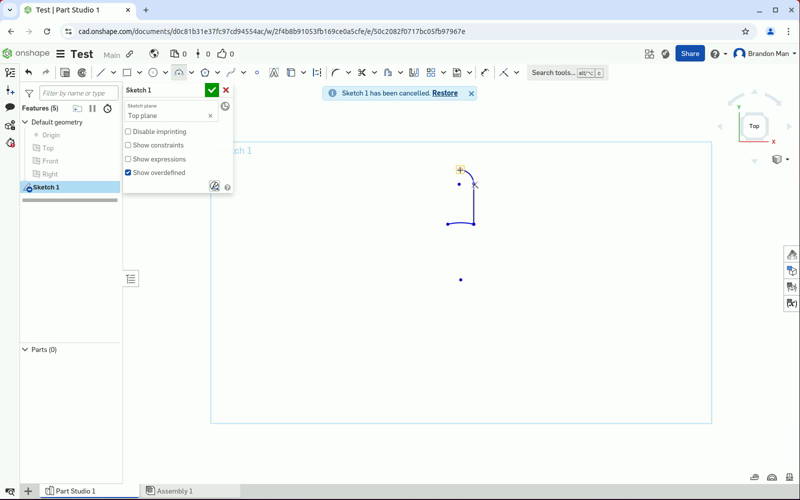
mouse_move(447, 183)
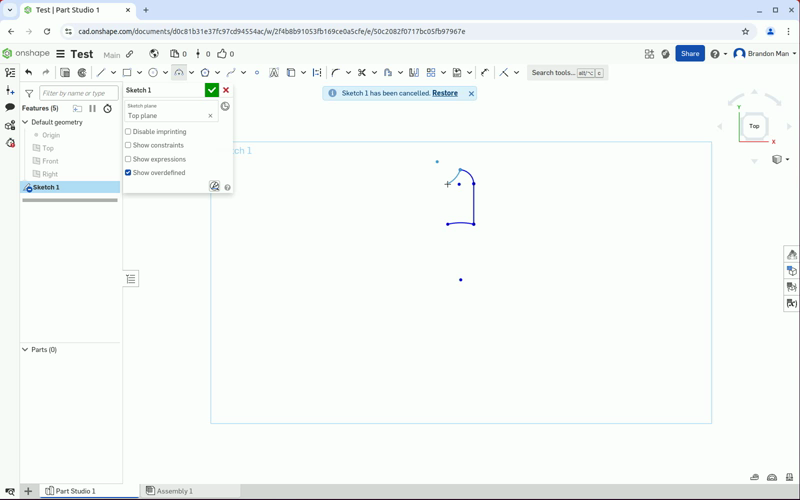
click(447, 183)
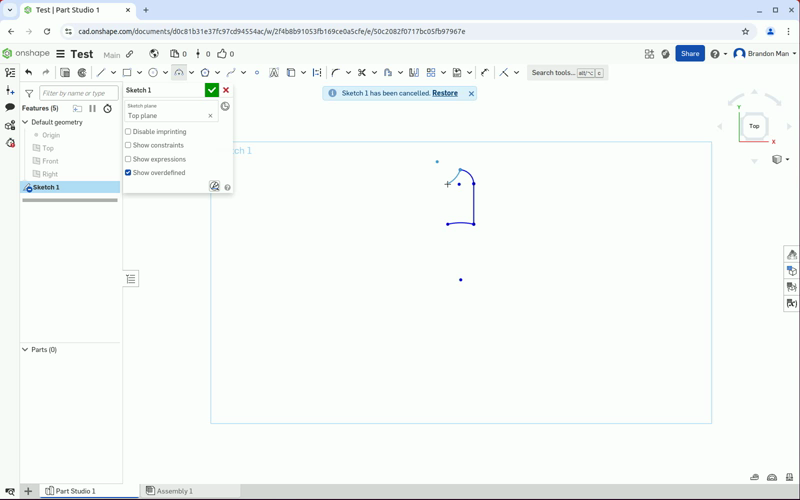
mouse_move(451, 174)
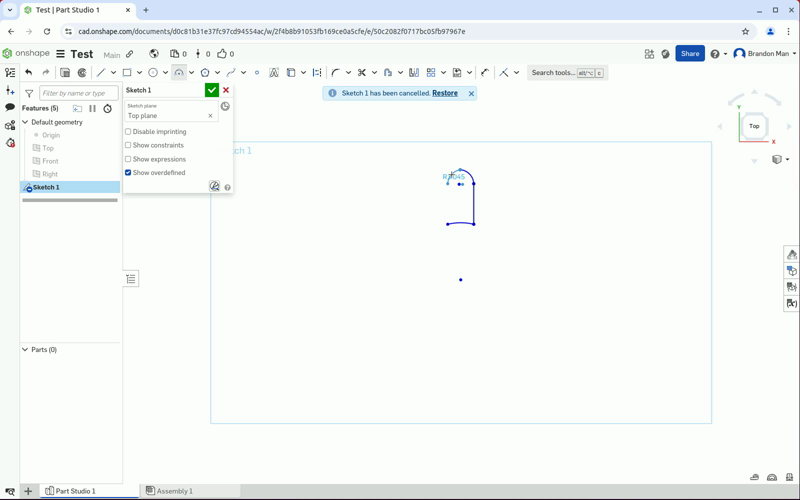
click(451, 174)
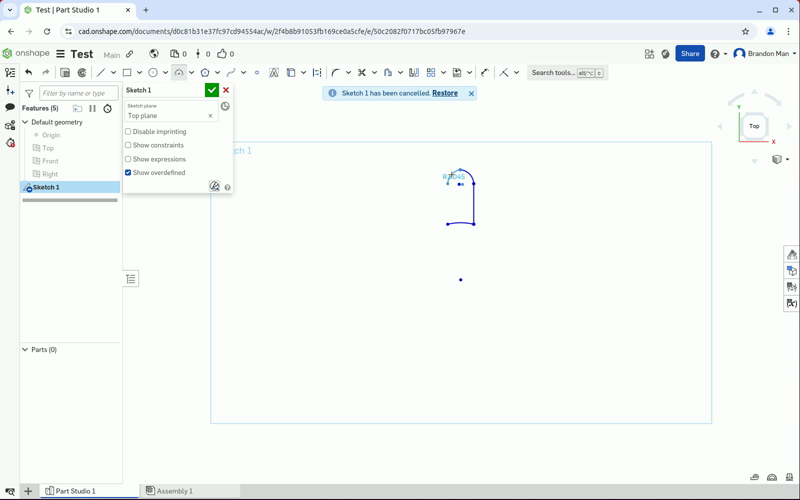
key_up(shift)
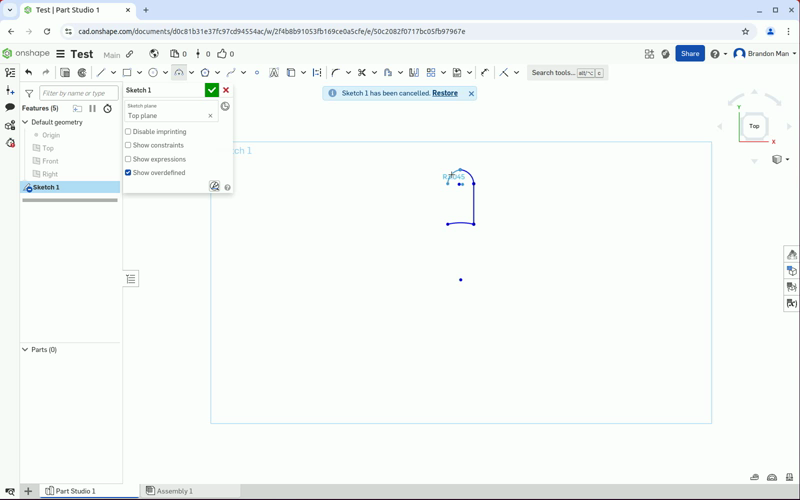
key(esc)
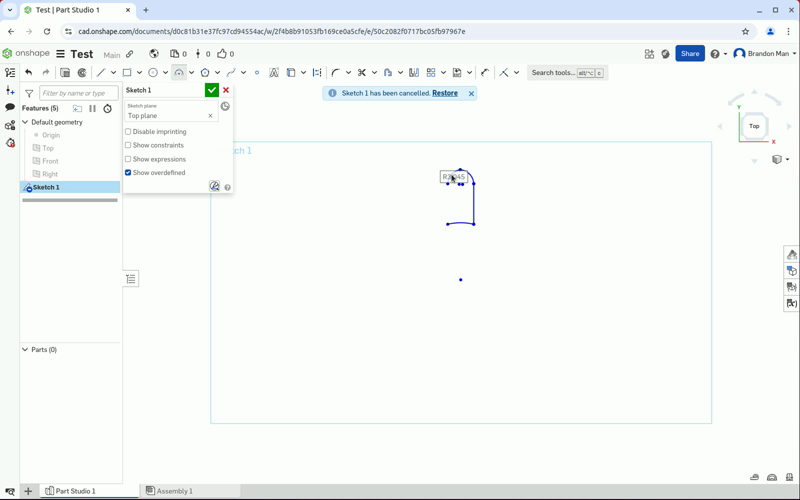
key(l)
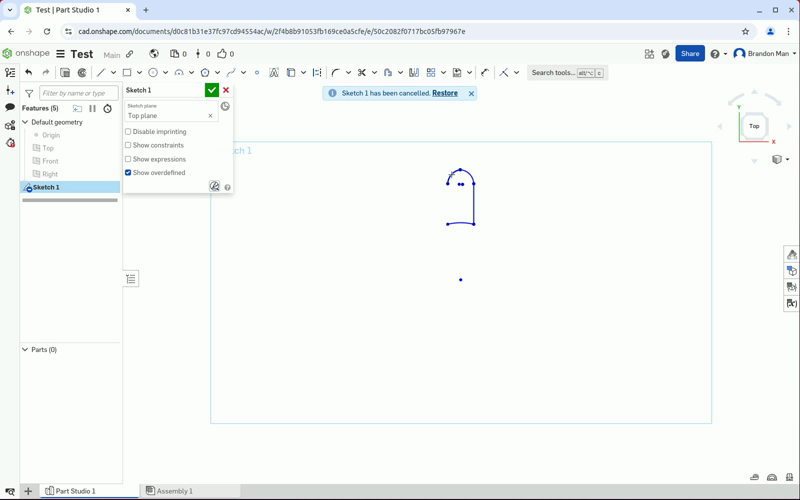
mouse_move(447, 183)
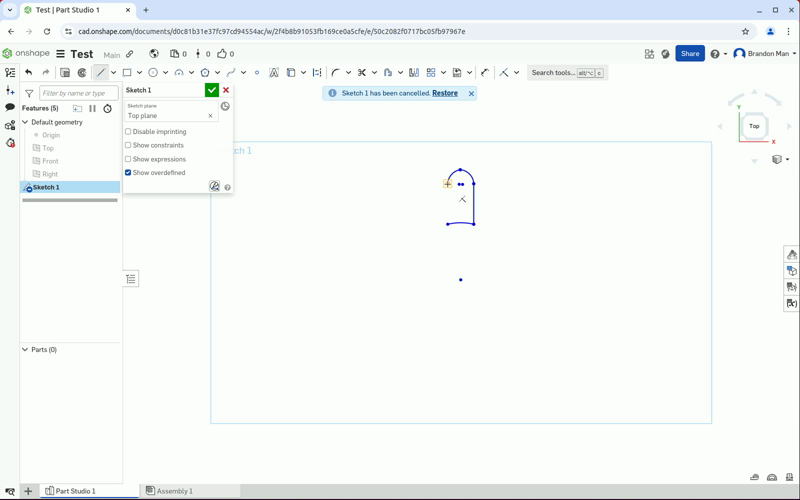
click(447, 183)
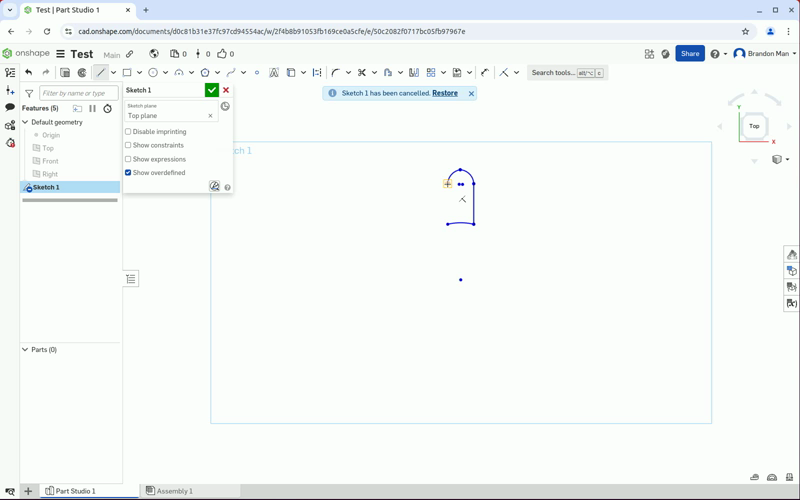
mouse_move(477, 183)
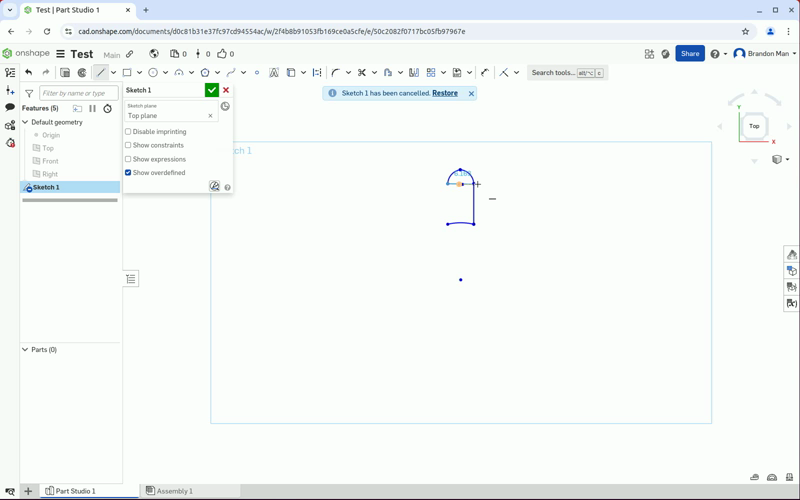
key_down(shift)
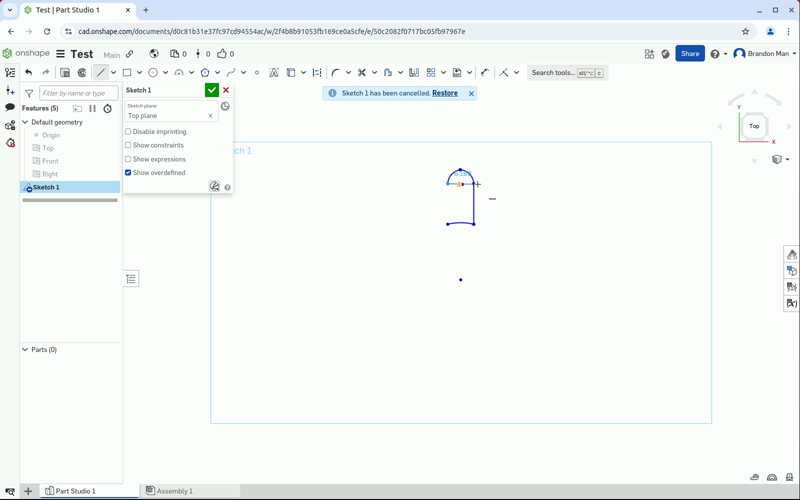
mouse_move(447, 224)
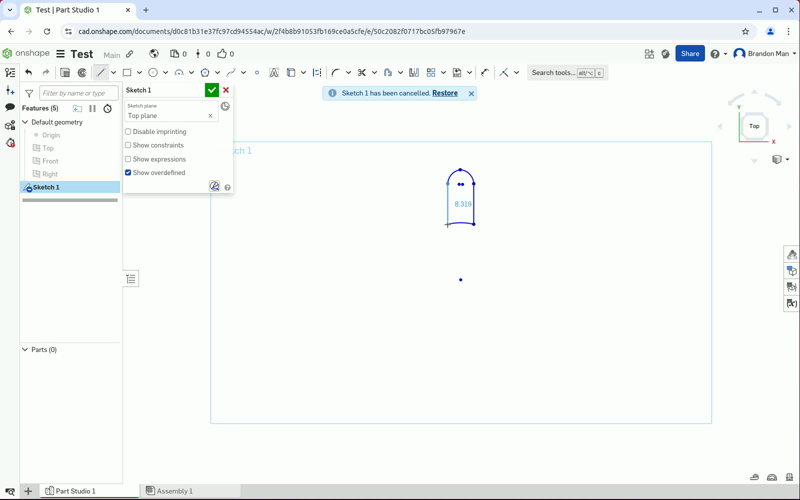
key_up(shift)
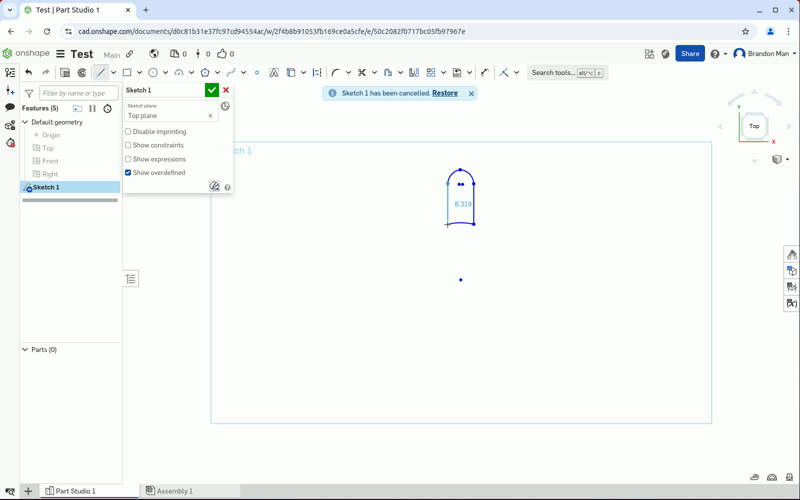
click(447, 224)
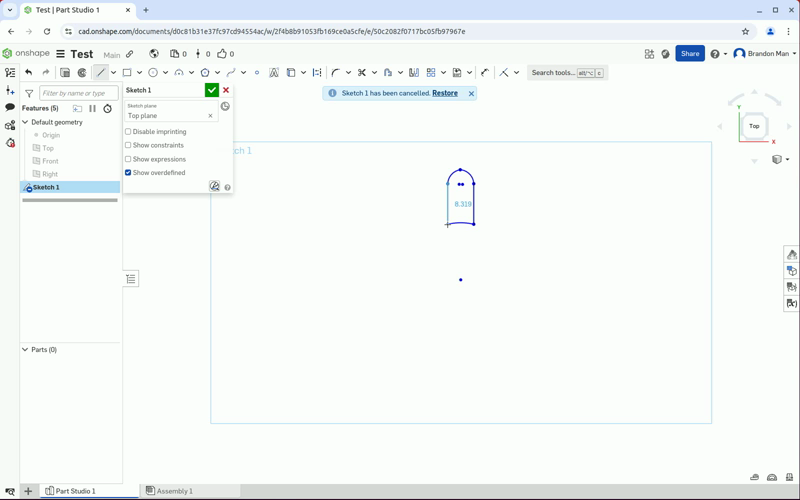
key(esc)
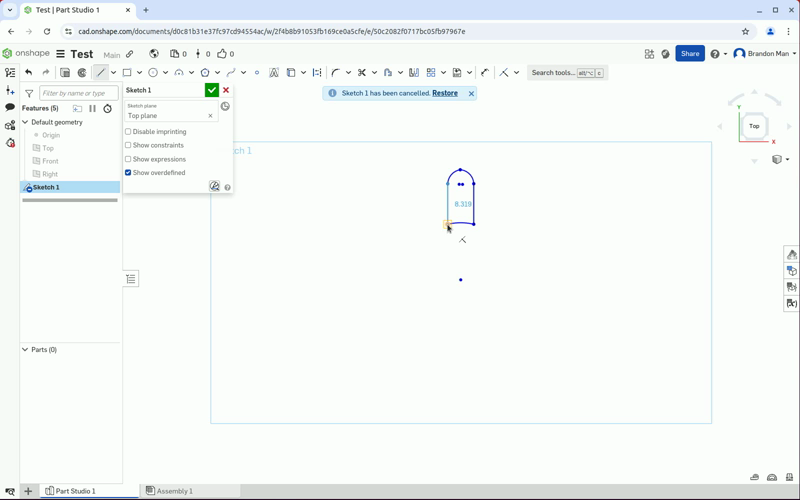
mouse_move(459, 183)
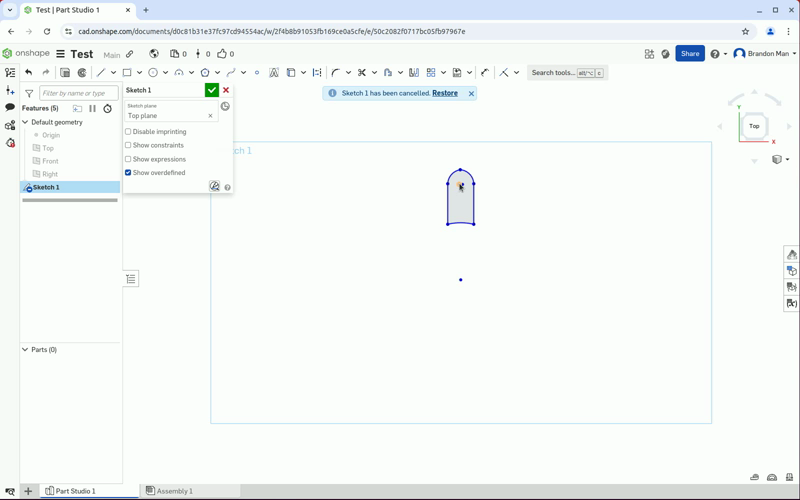
scroll(6)
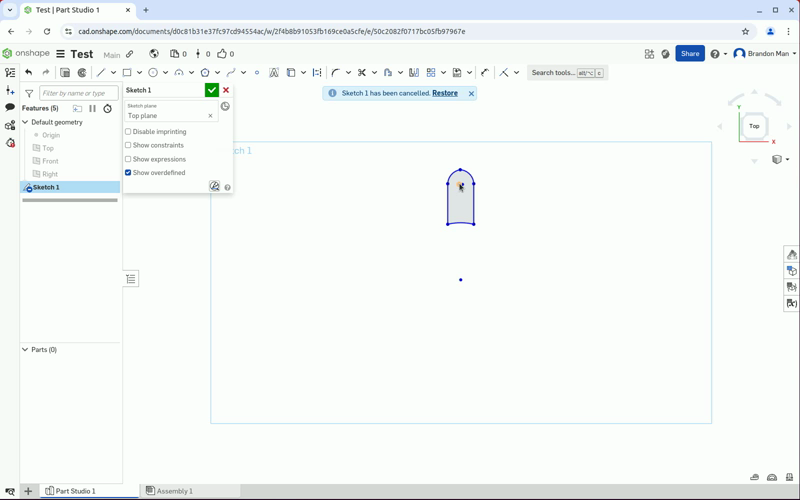
scroll(6)
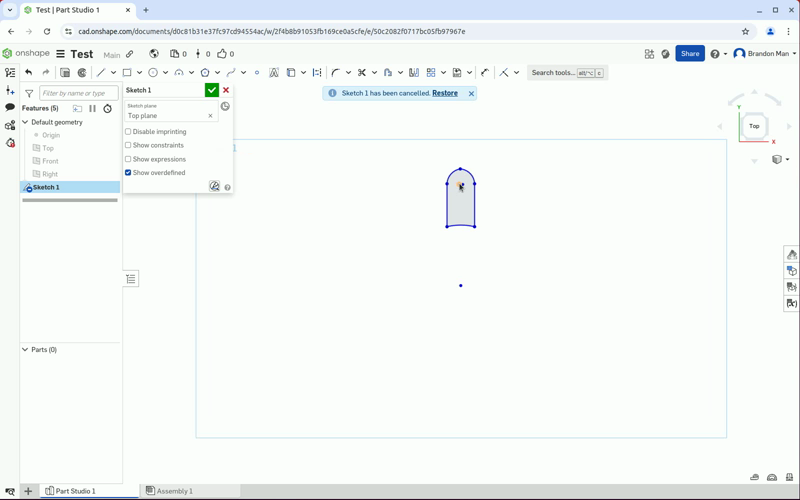
scroll(6)
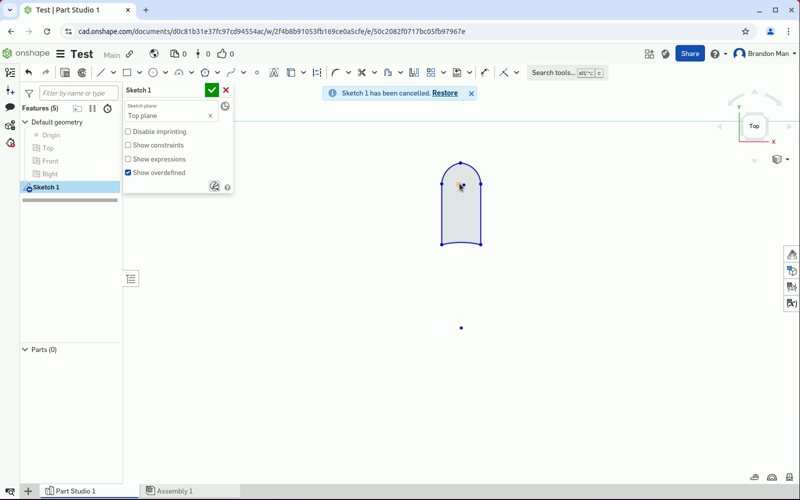
scroll(6)
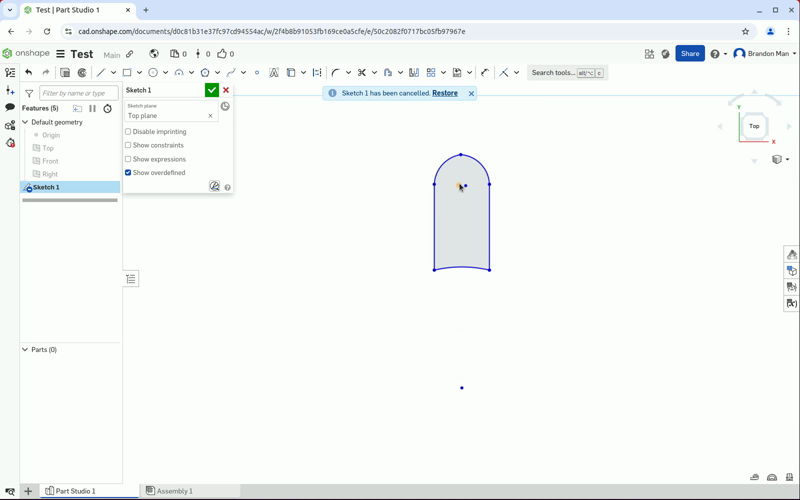
scroll(6)
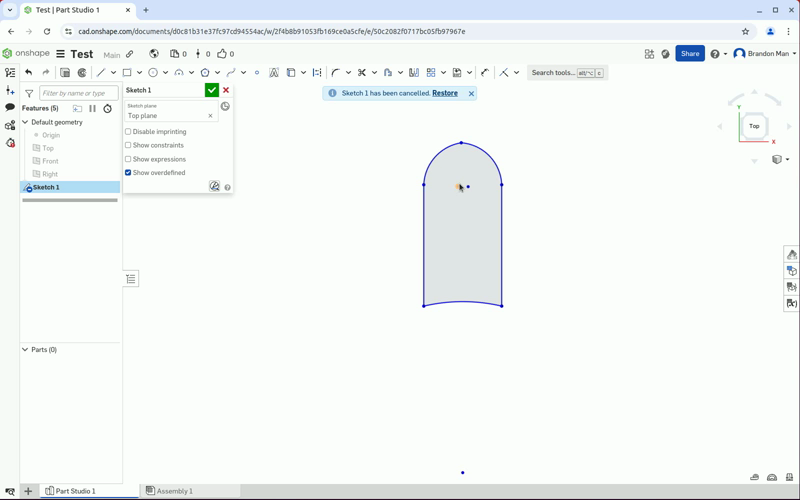
scroll(6)
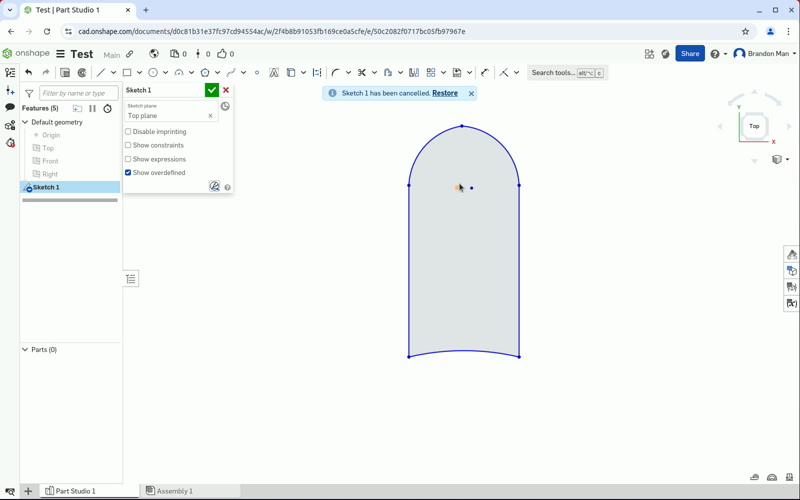
scroll(6)
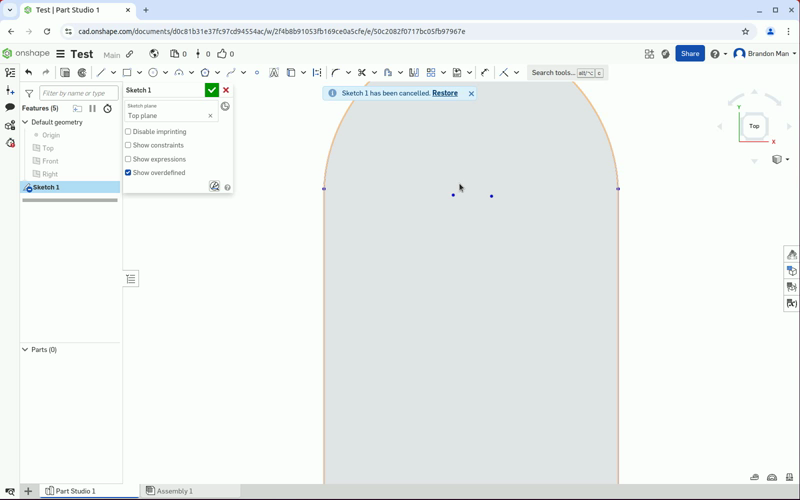
click(459, 183)
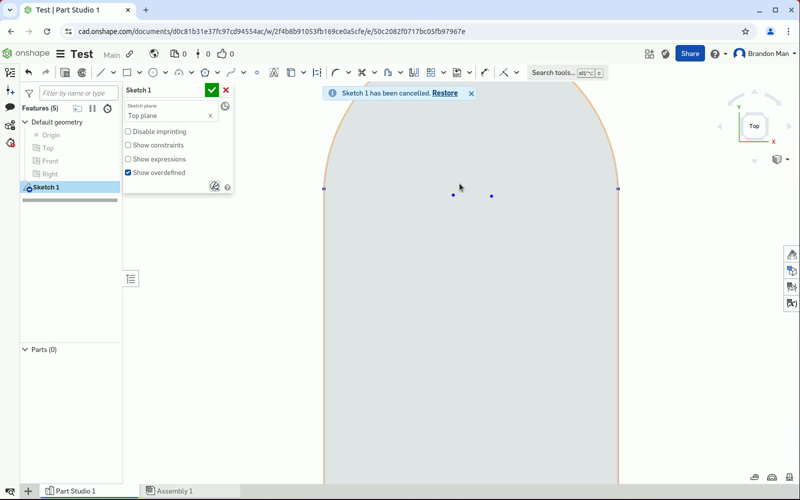
scroll(-6)
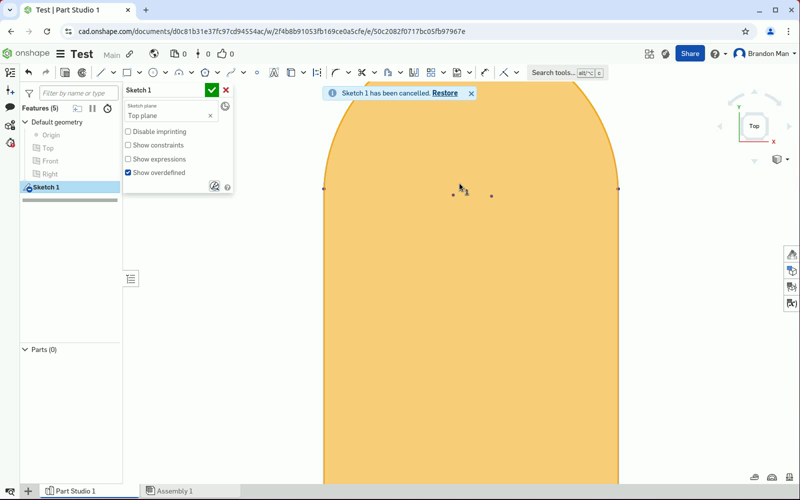
scroll(-6)
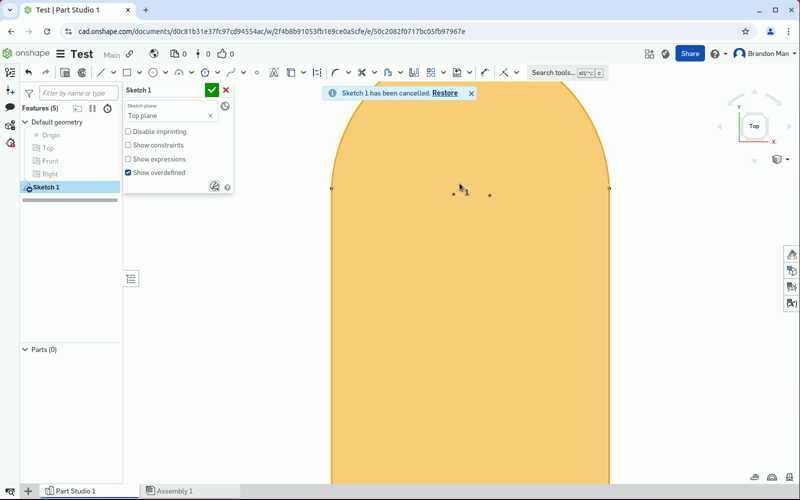
scroll(-6)
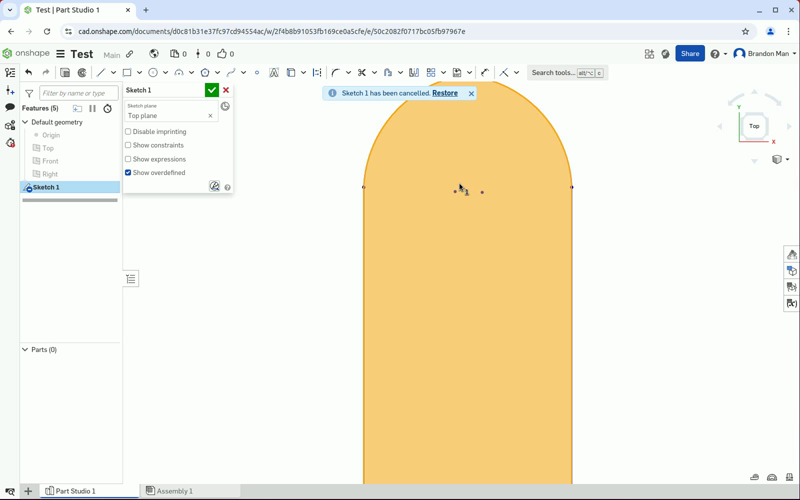
scroll(-6)
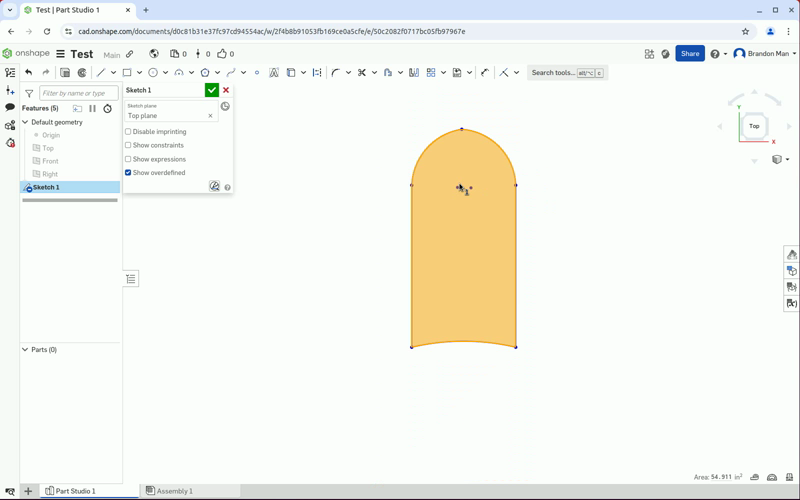
scroll(-6)
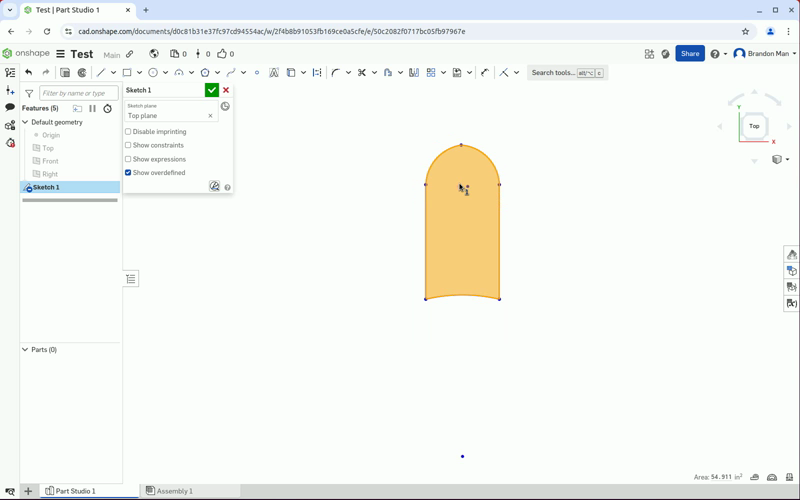
scroll(-6)
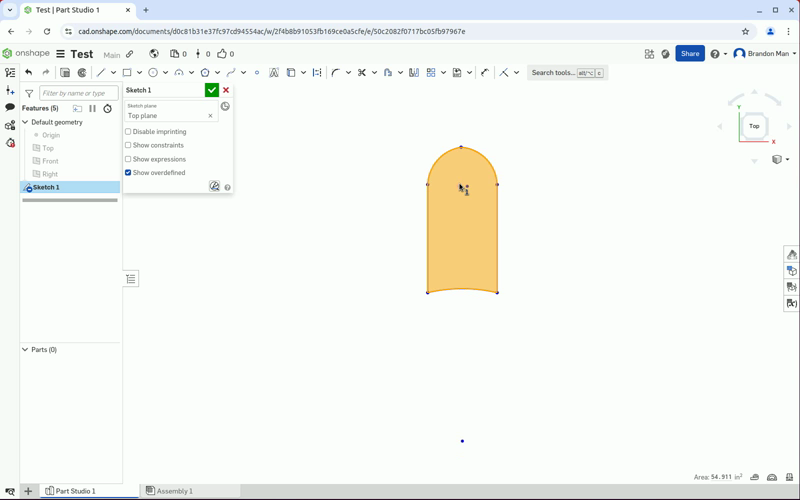
scroll(-6)
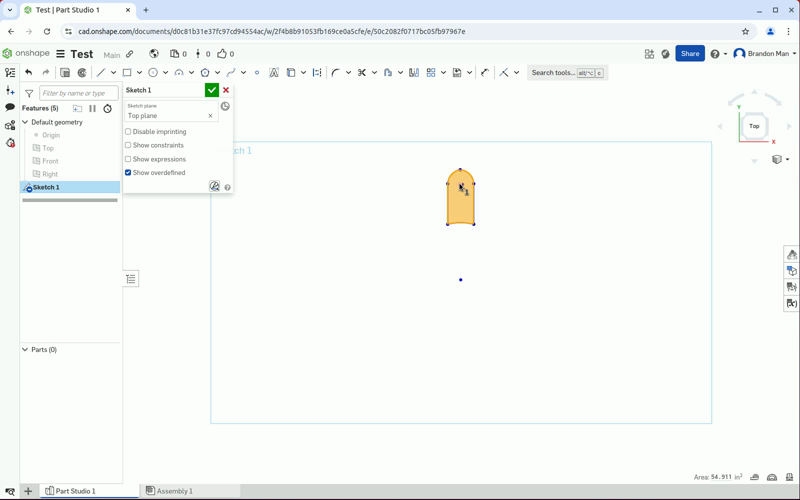
mouse_move(73, 352)
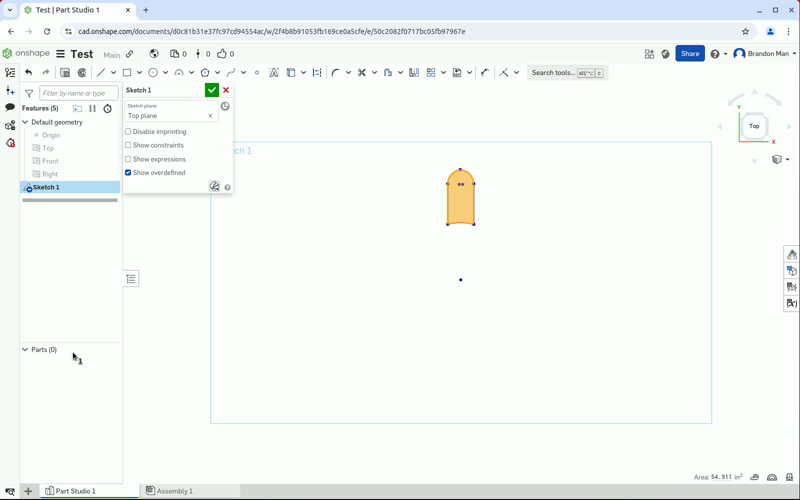
key(shift+y)
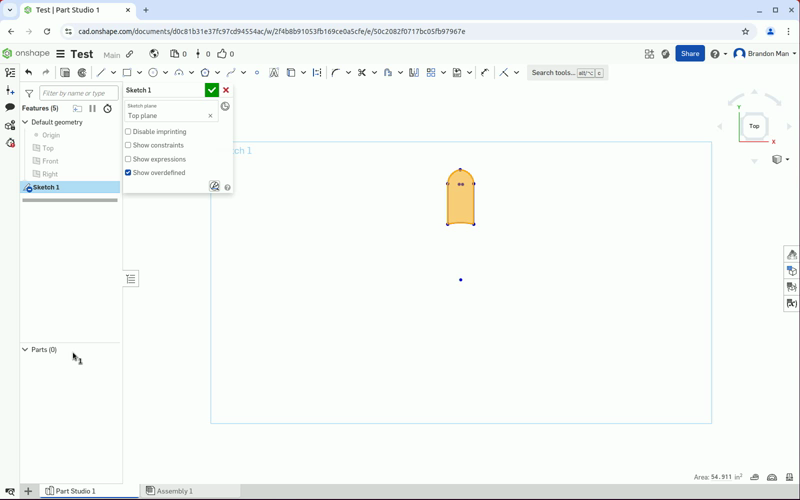
key(shift+e)
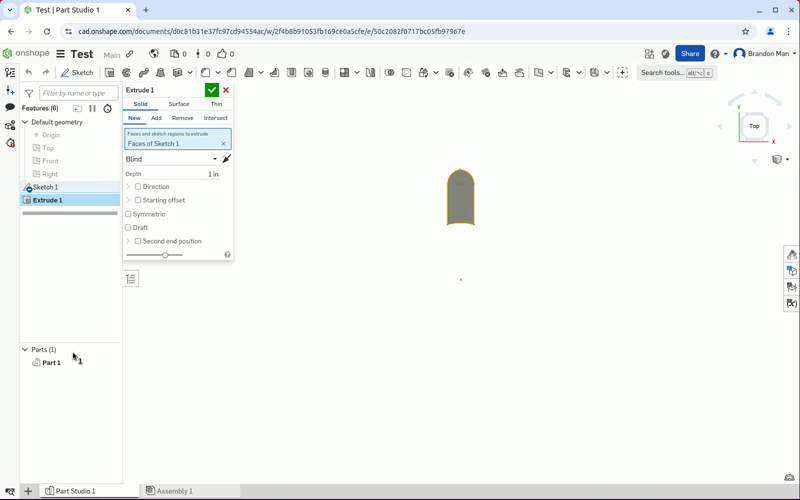
mouse_move(143, 106)
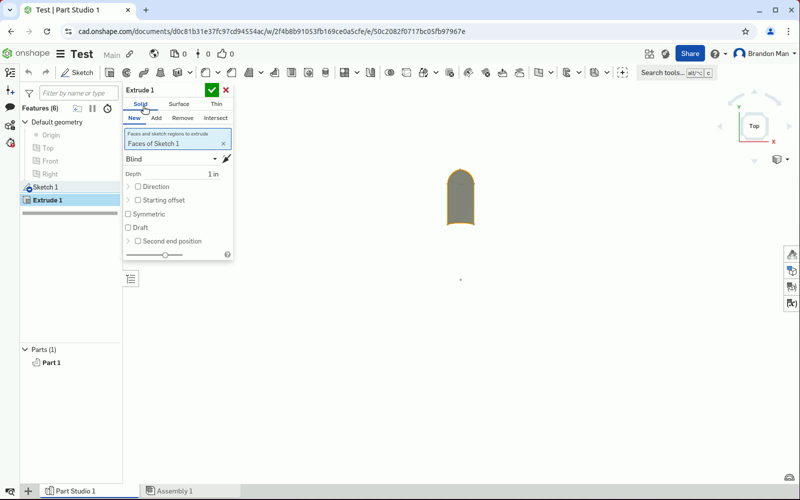
click(143, 106)
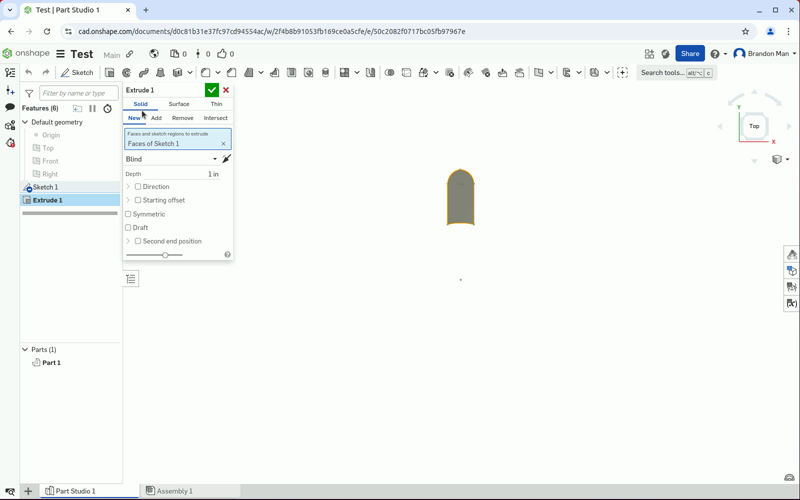
mouse_move(137, 120)
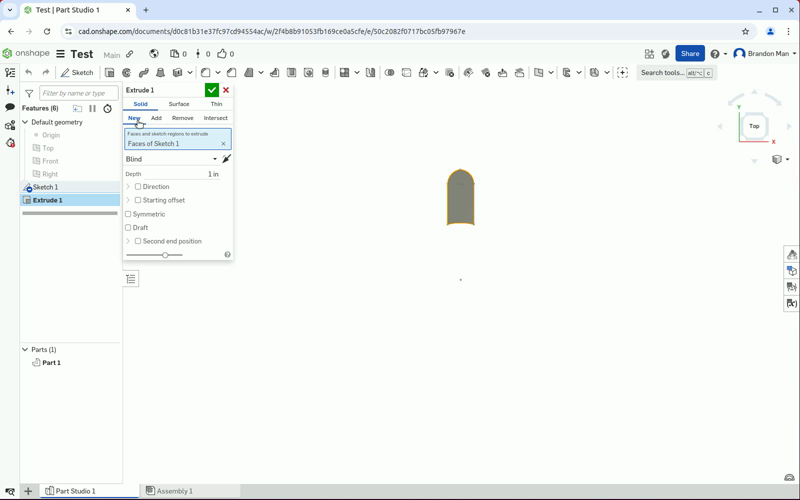
click(137, 120)
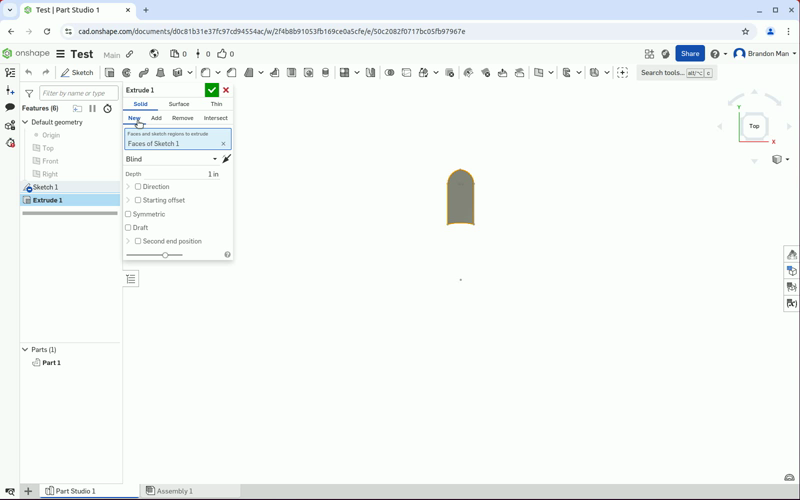
key(tab, 4)
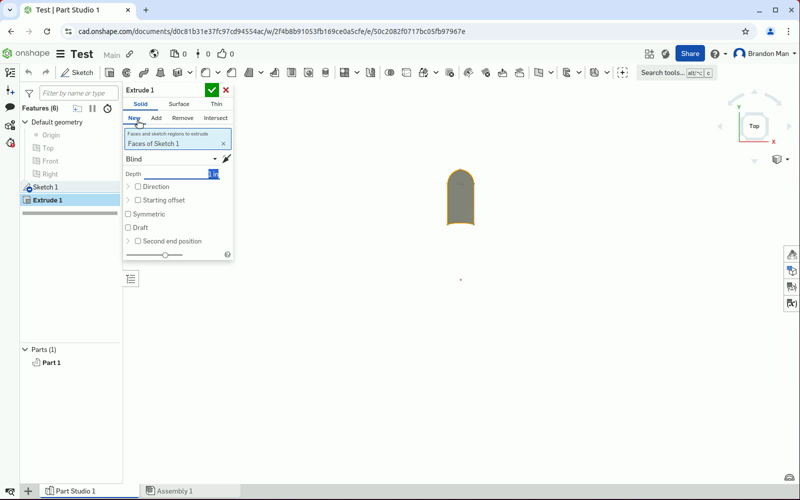
text(6.981)
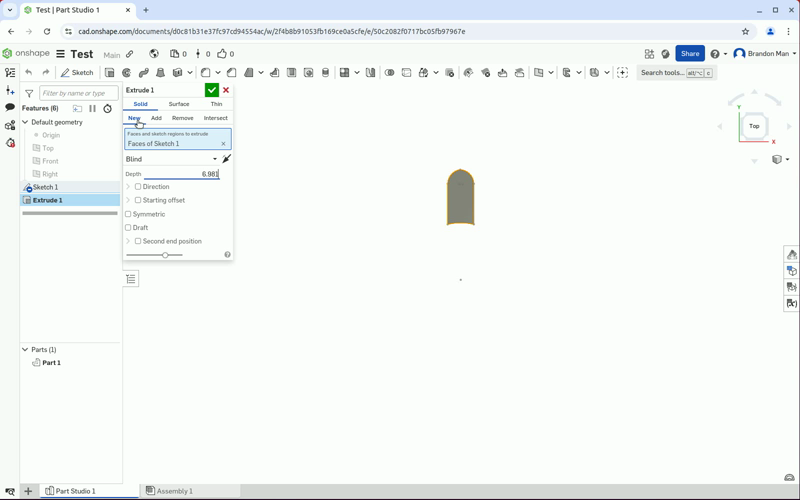
key(enter)
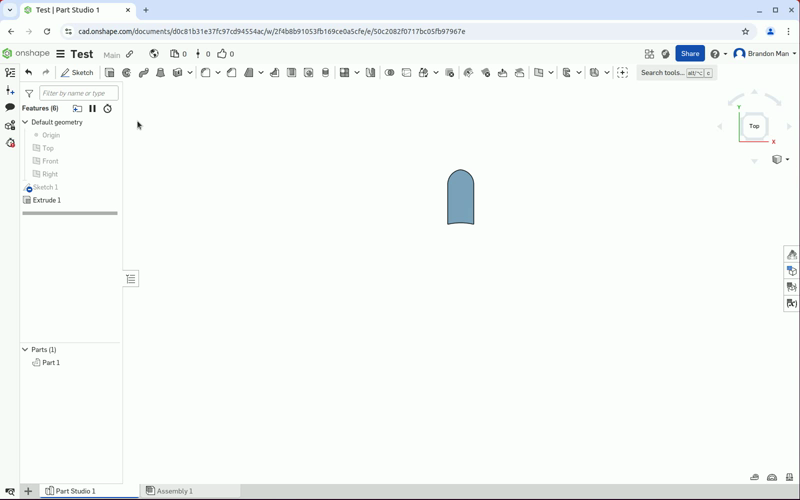
key(shift+h)
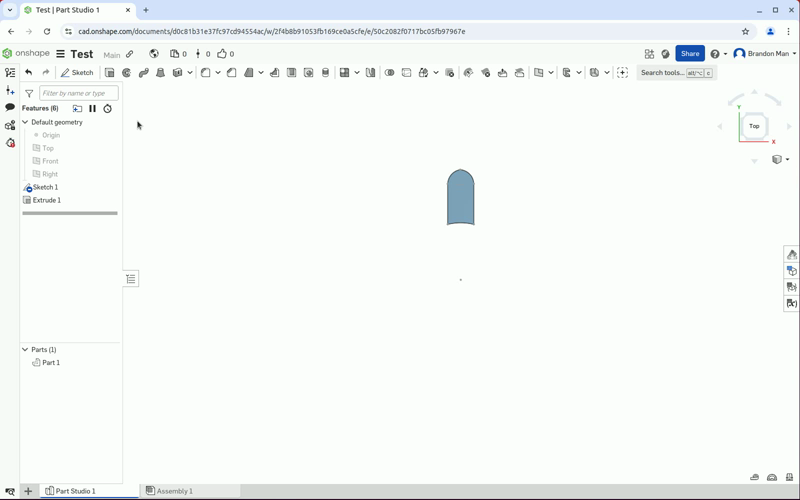
key(shift+h)
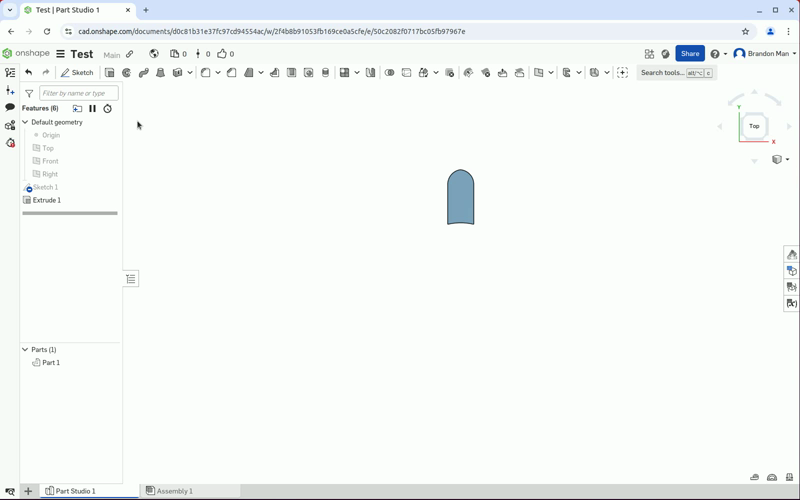
mouse_move(73, 189)
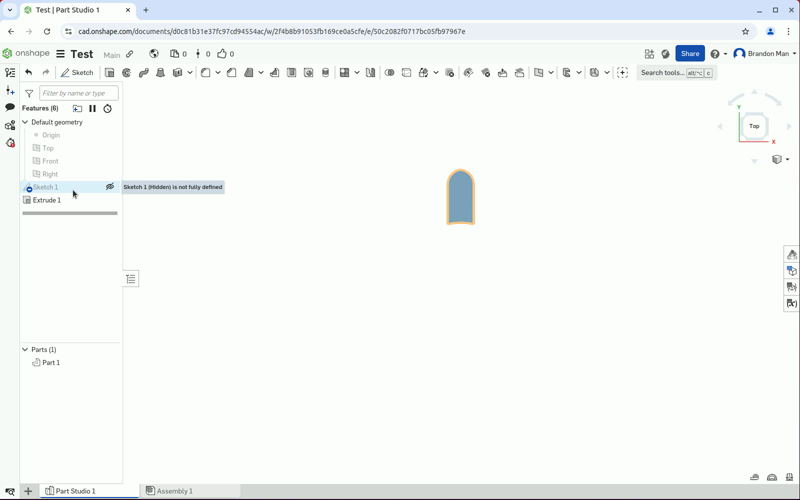
click(73, 189)
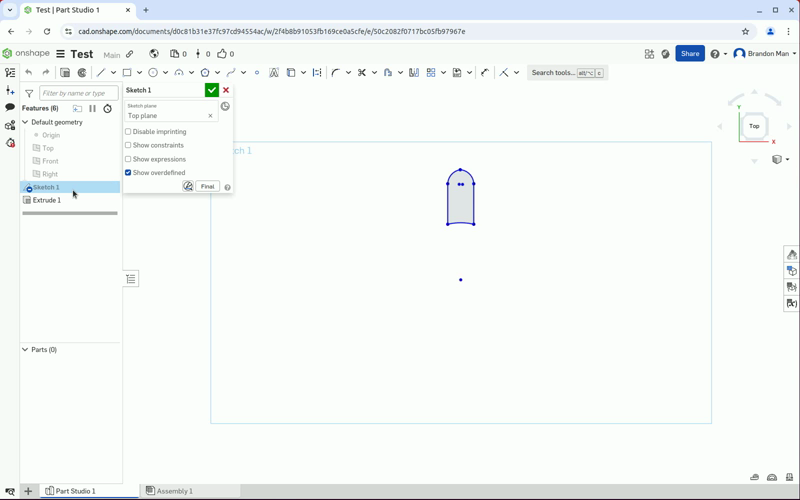
mouse_move(229, 92)
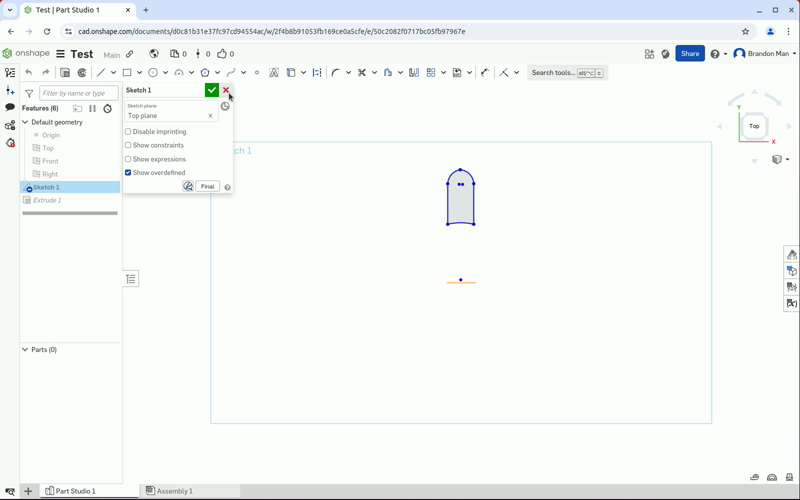
click(229, 92)
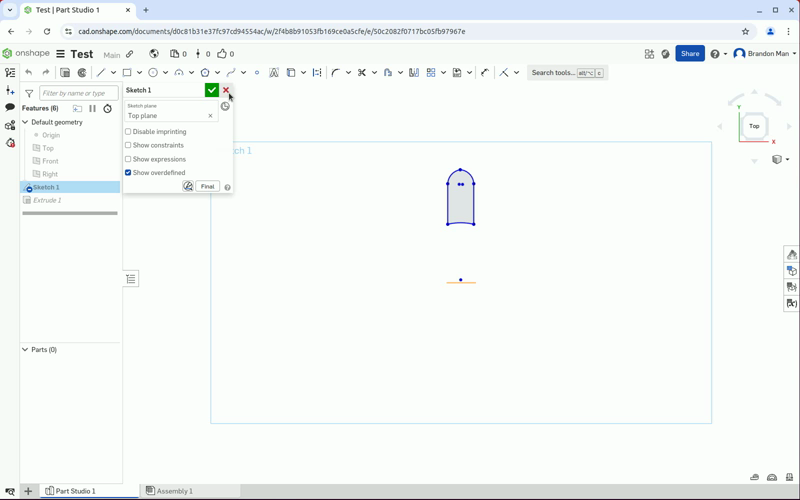
key(shift+s)
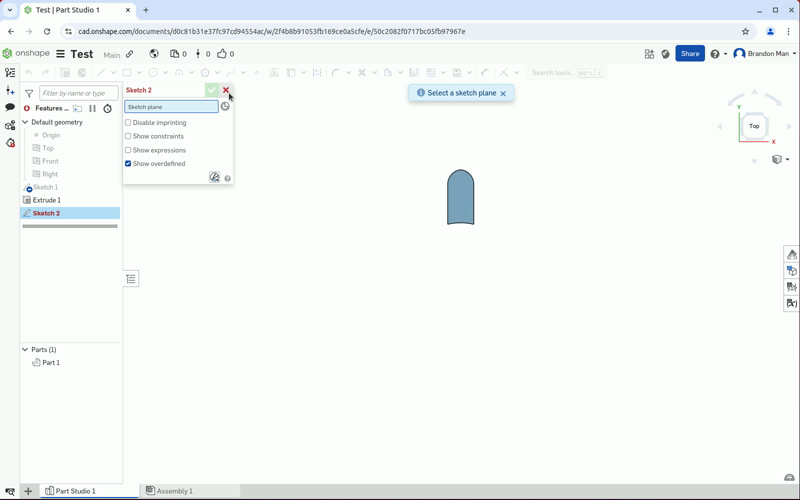
mouse_move(73, 150)
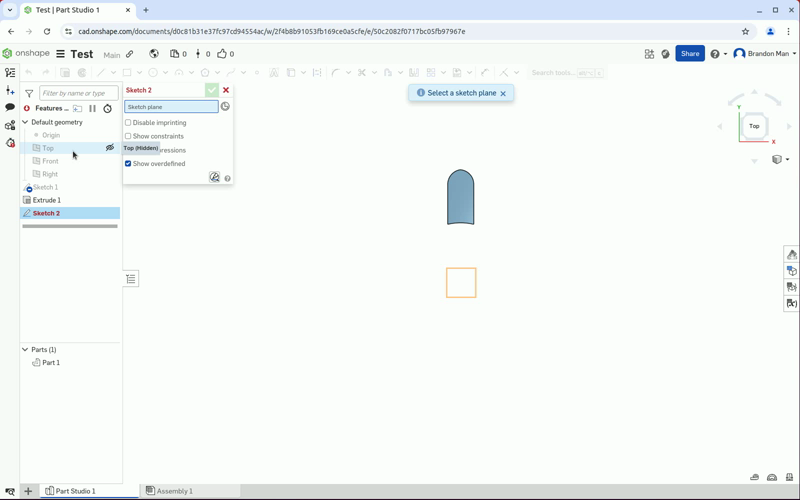
click(73, 150)
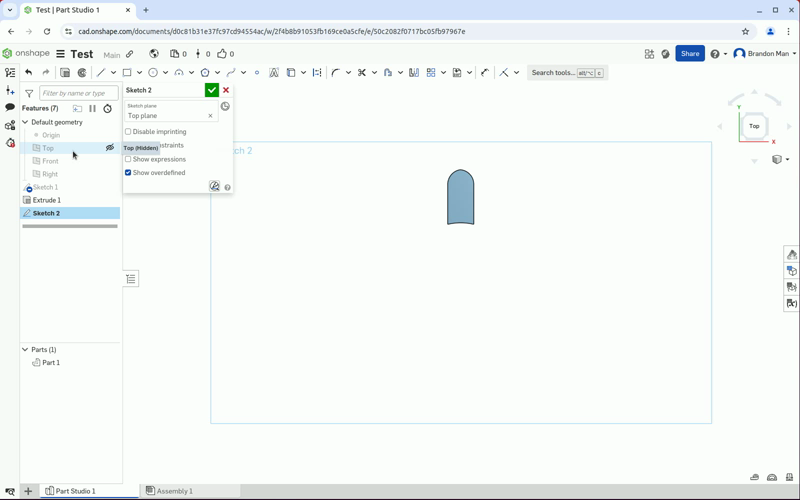
mouse_move(73, 352)
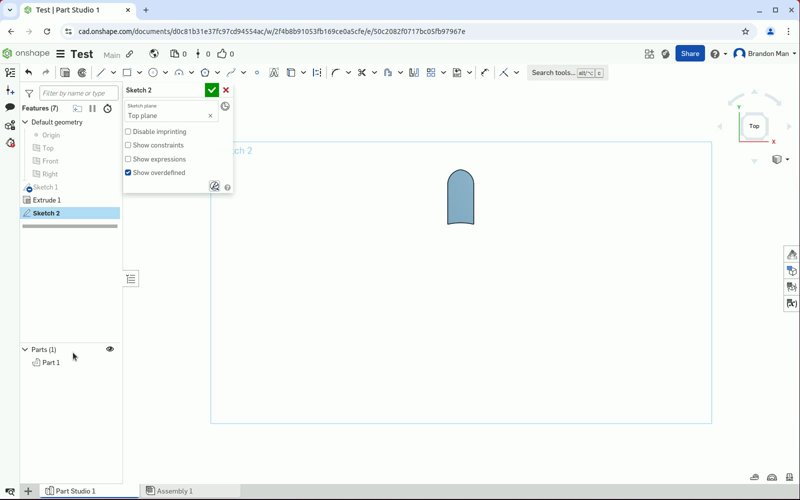
key(y)
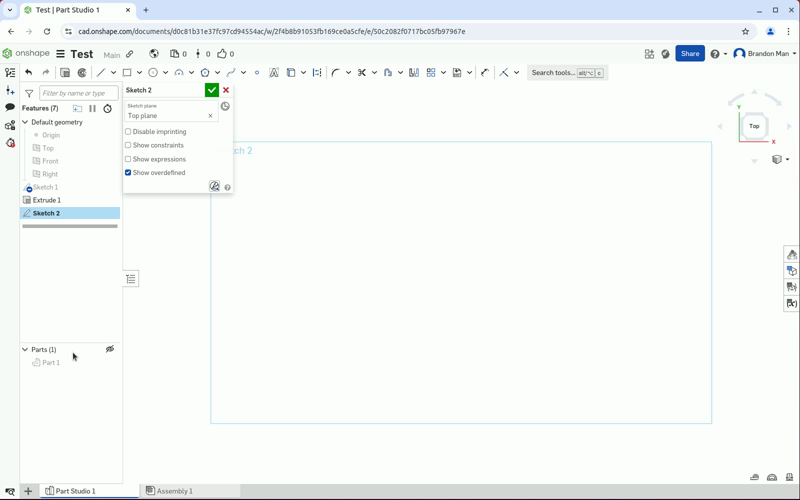
key(c)
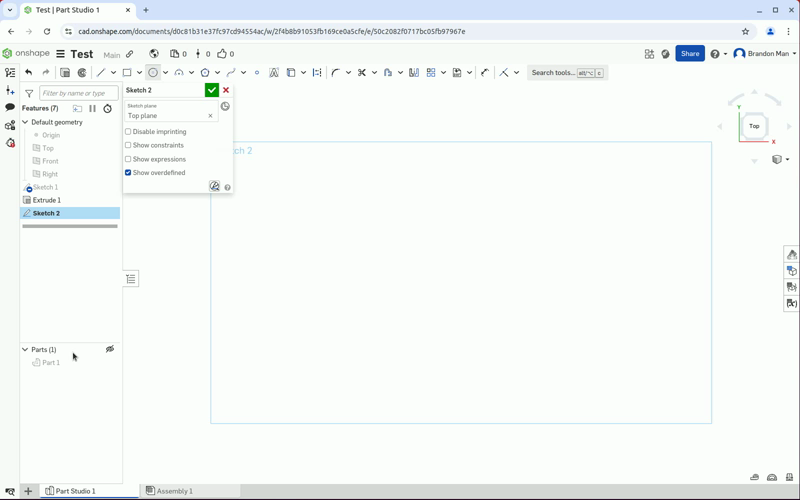
key_down(shift)
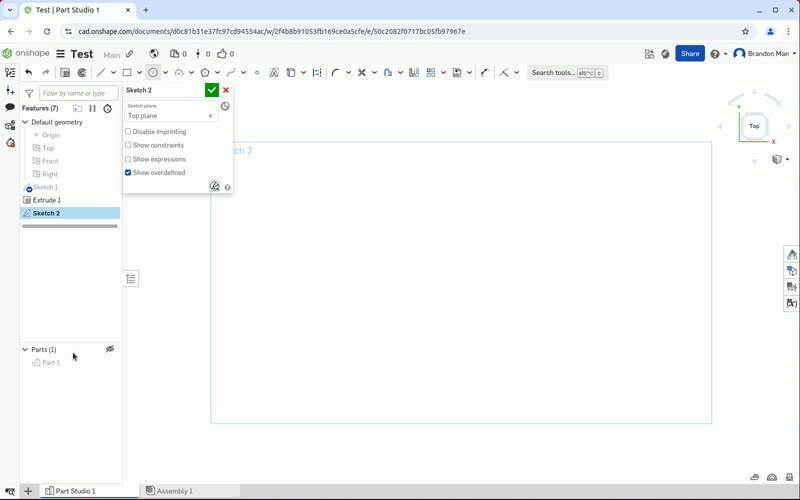
mouse_move(460, 282)
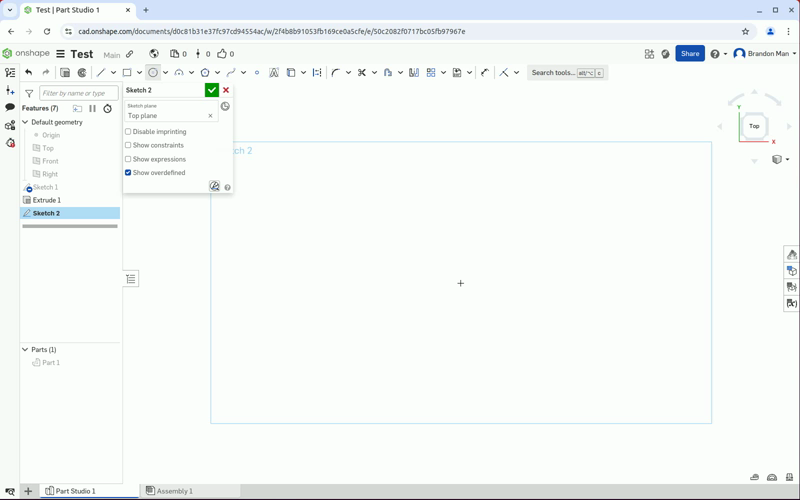
click(460, 282)
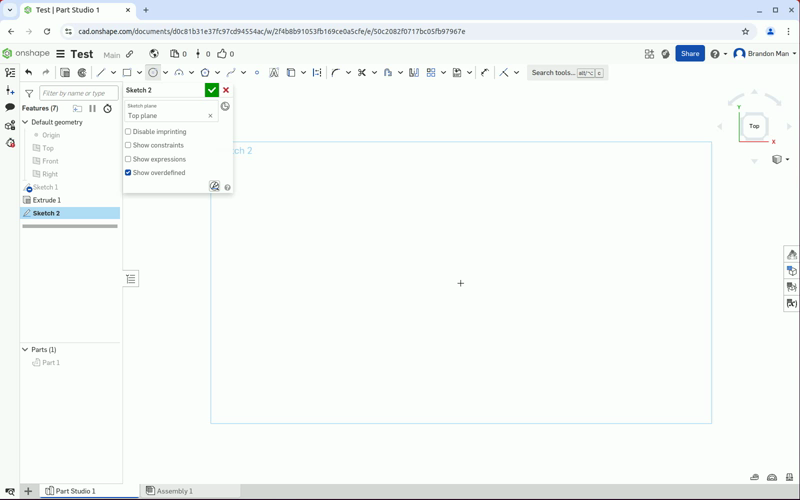
key_up(shift)
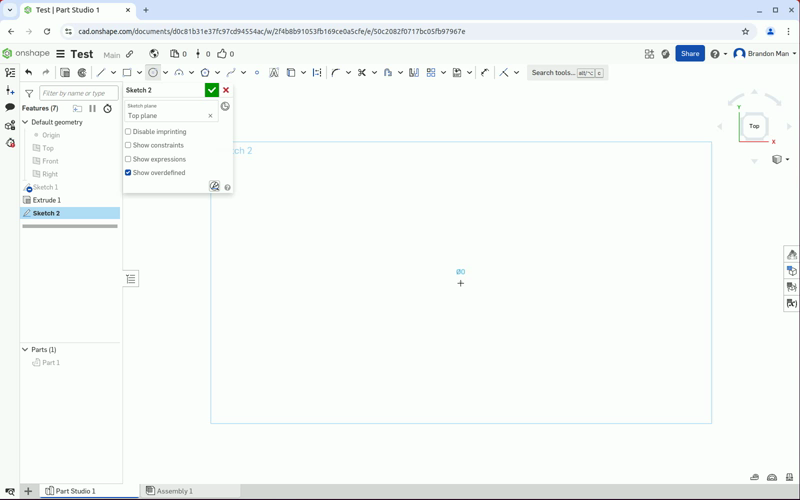
mouse_move(521, 282)
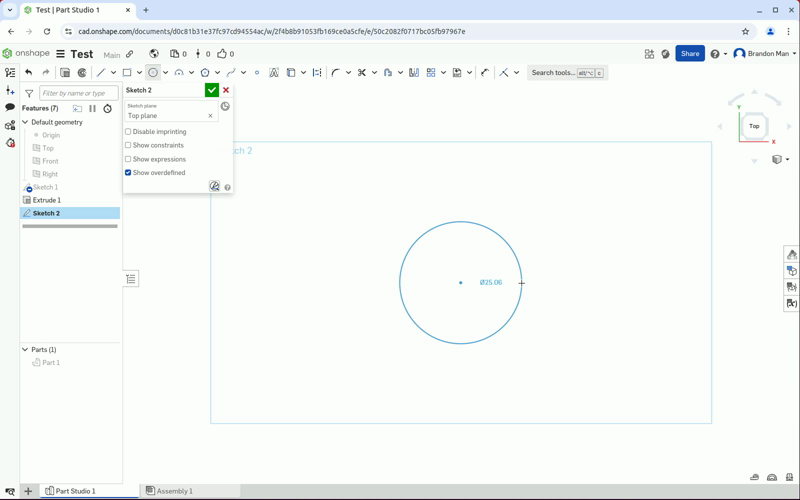
click(521, 282)
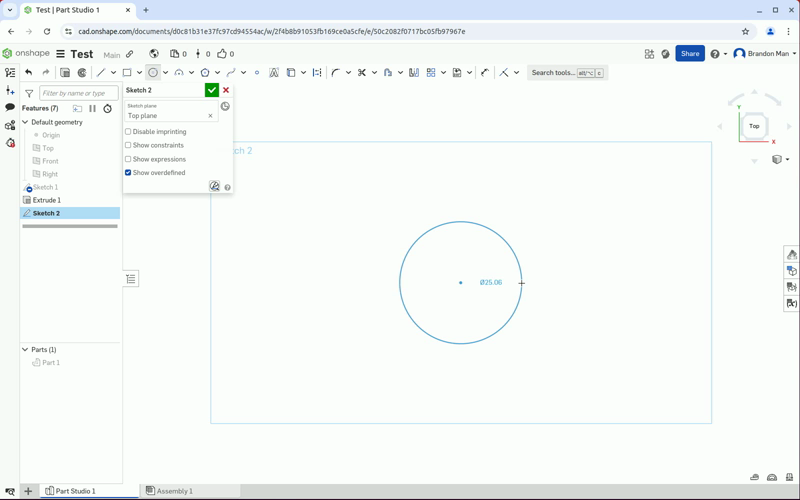
key(esc)
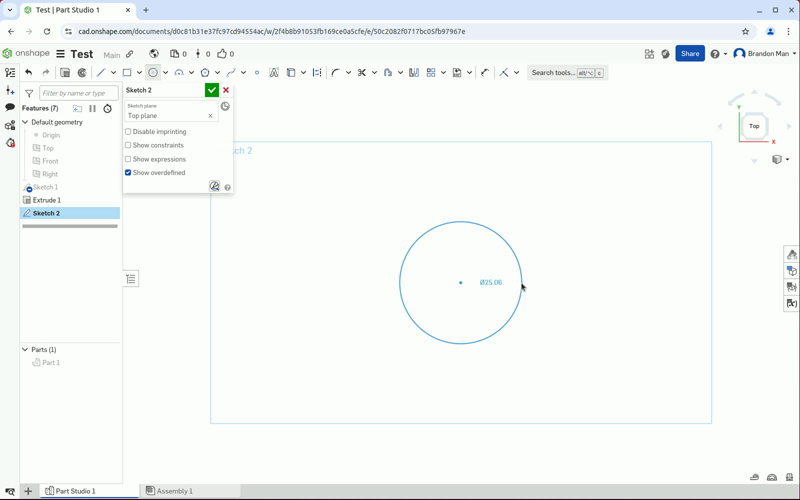
mouse_move(446, 249)
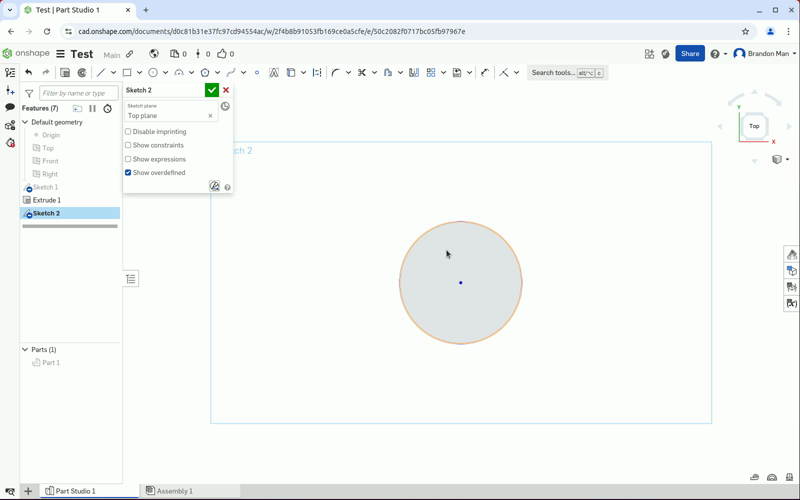
click(446, 249)
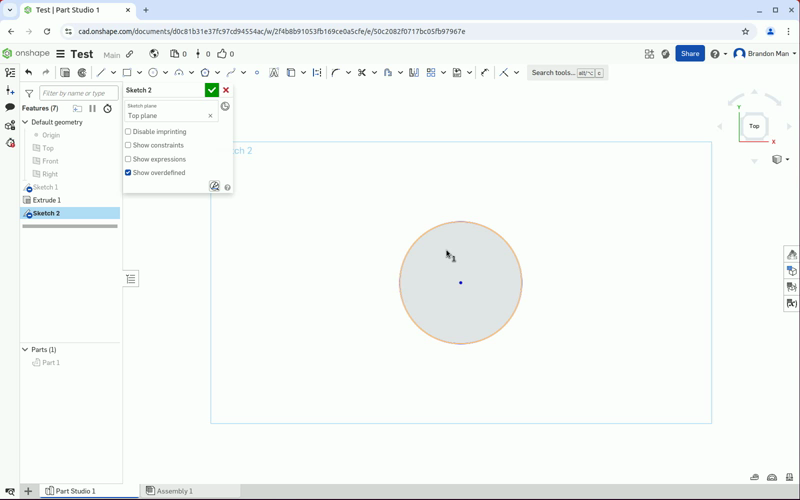
mouse_move(73, 352)
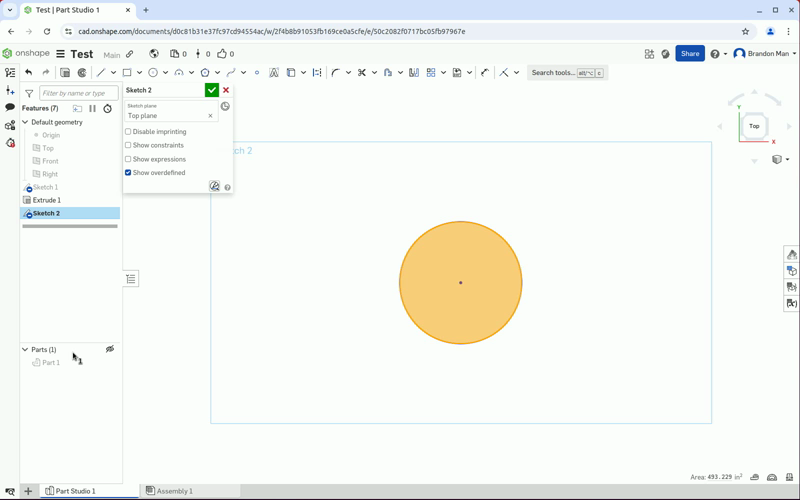
key(shift+y)
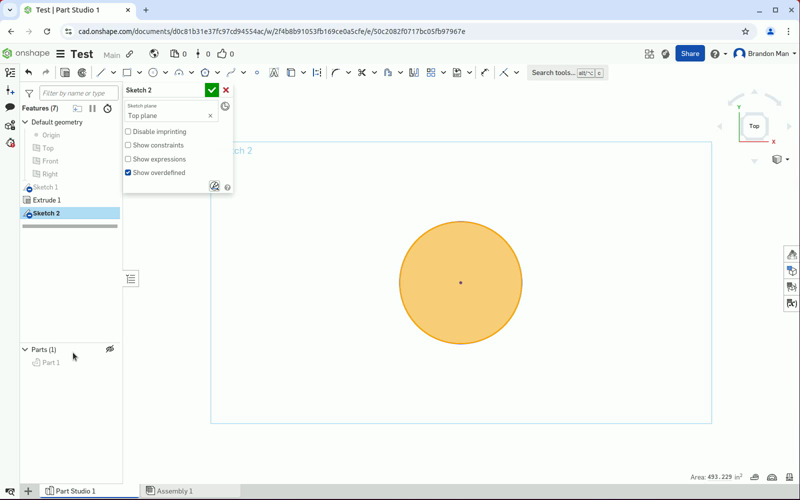
key(shift+e)
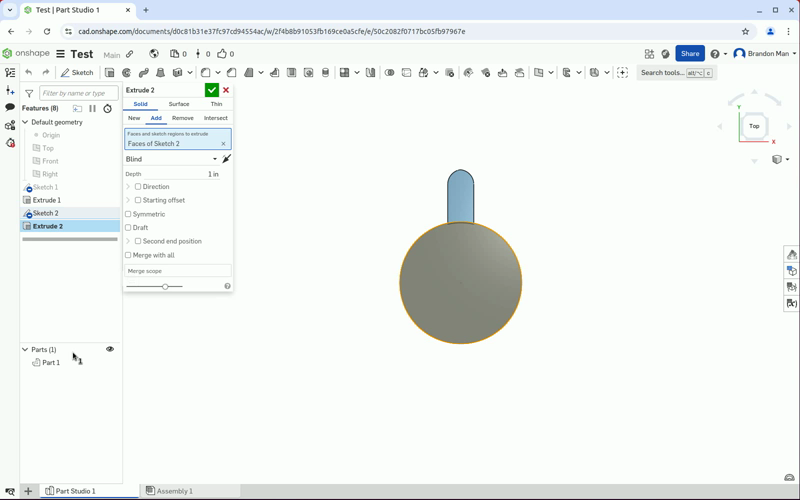
mouse_move(143, 106)
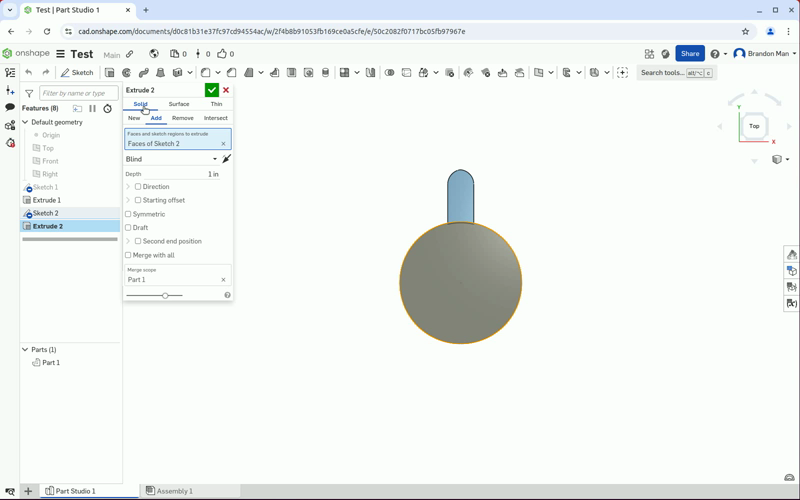
click(143, 106)
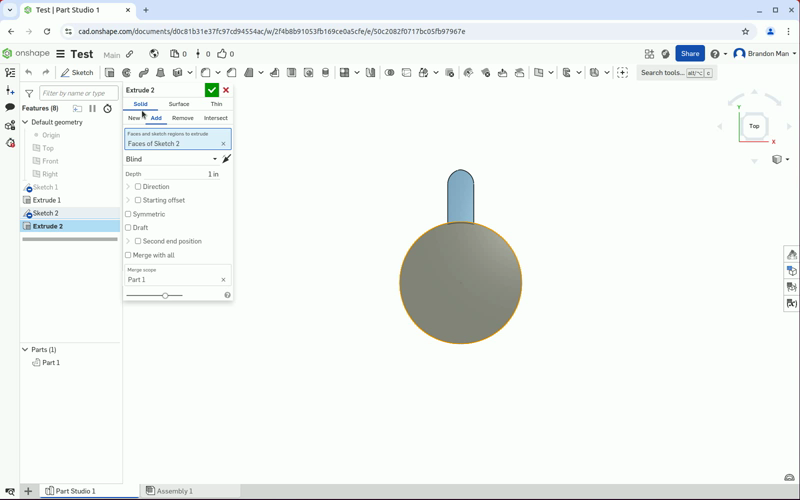
mouse_move(137, 120)
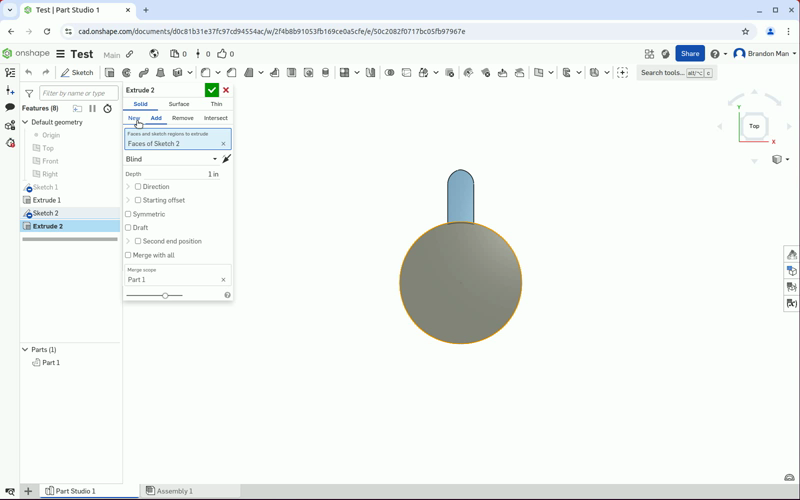
click(137, 120)
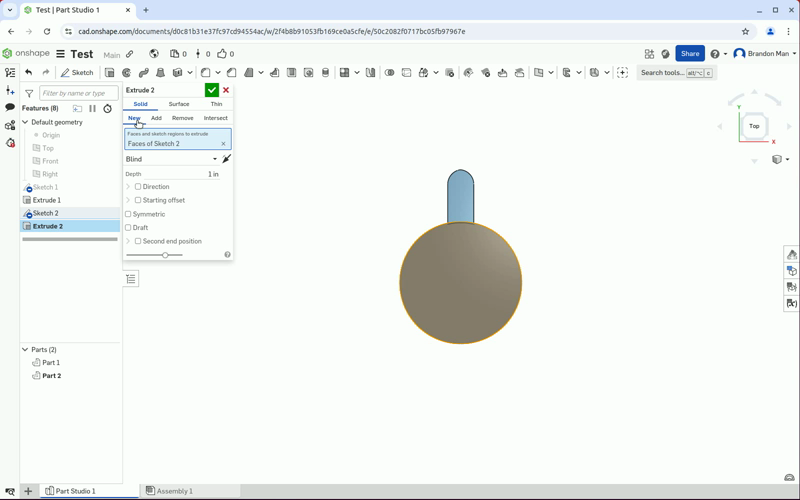
key(tab, 4)
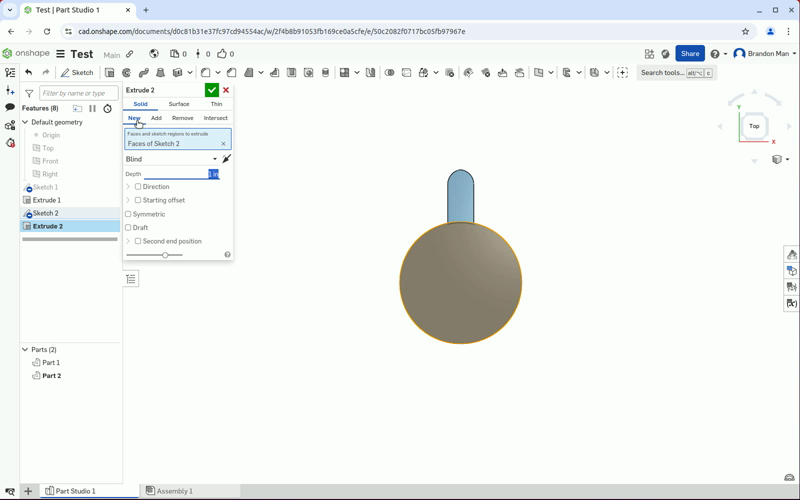
text(6.981)
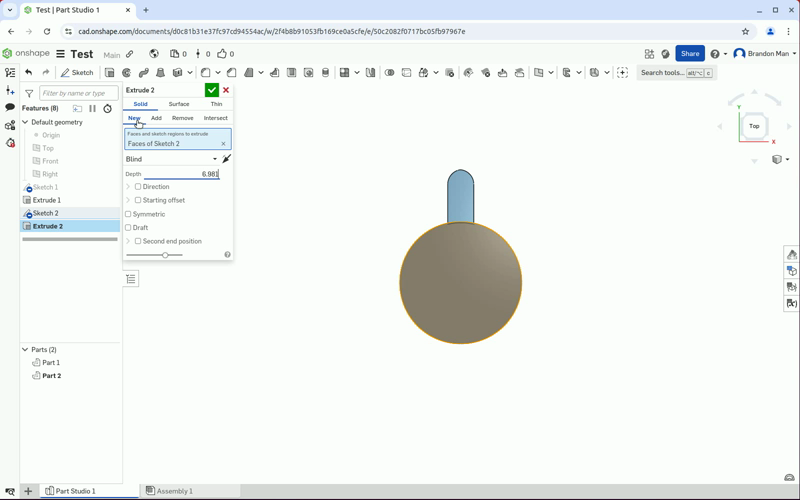
key(enter)
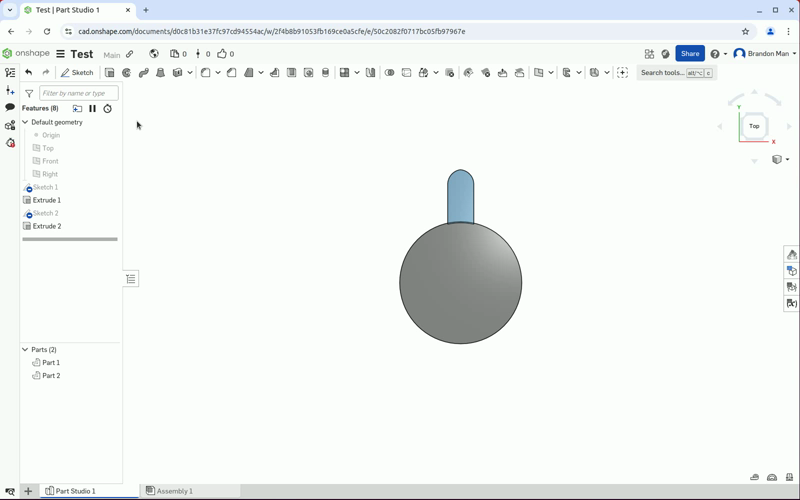
key(shift+h)
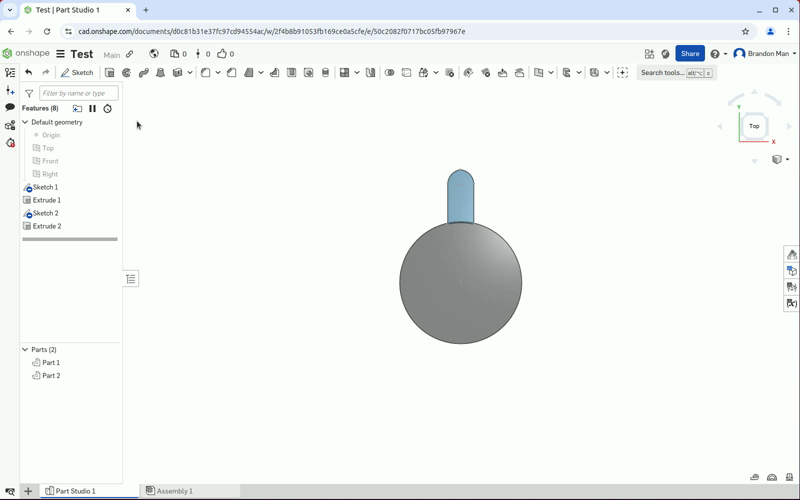
key(shift+h)
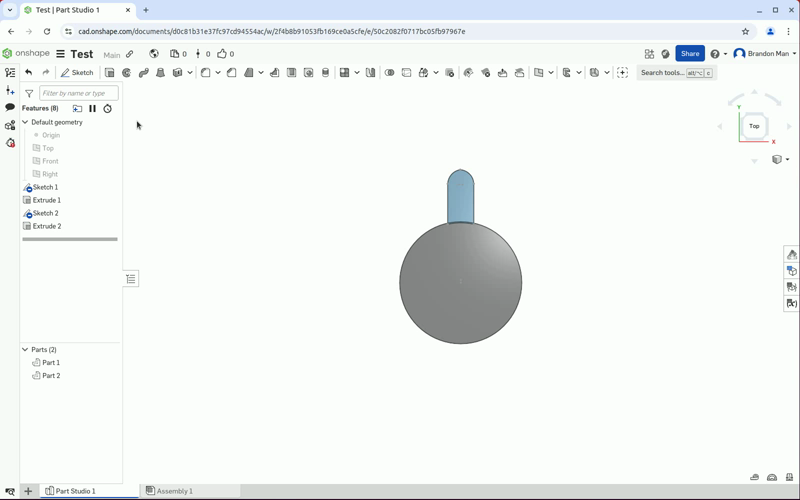
key(shift+7)
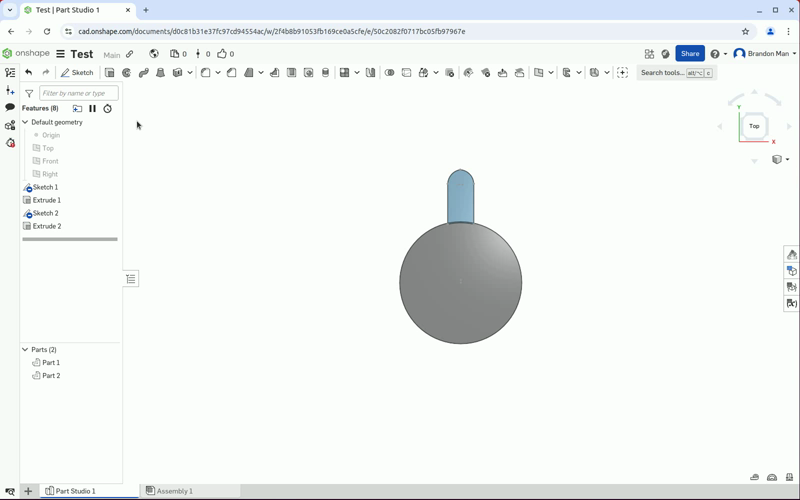
key(up, 3)
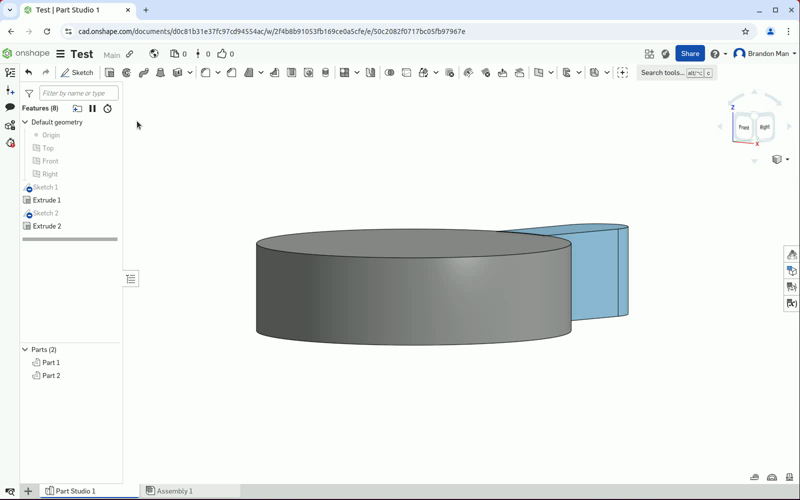
key(left, 3)
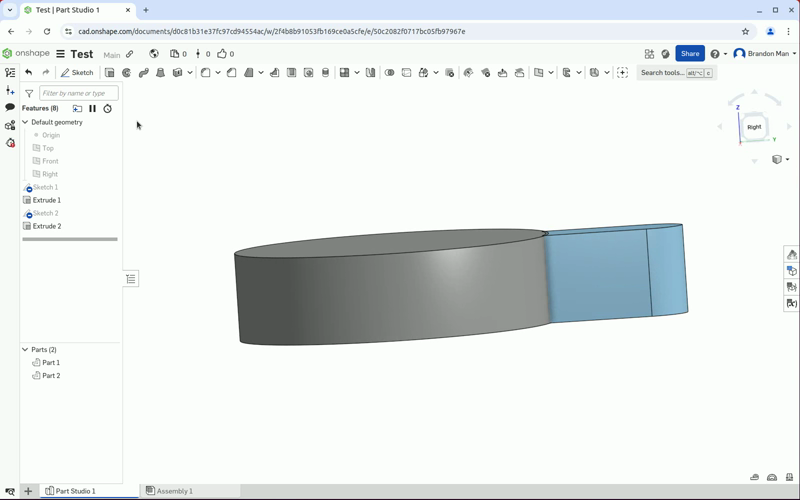
key(right, 3)
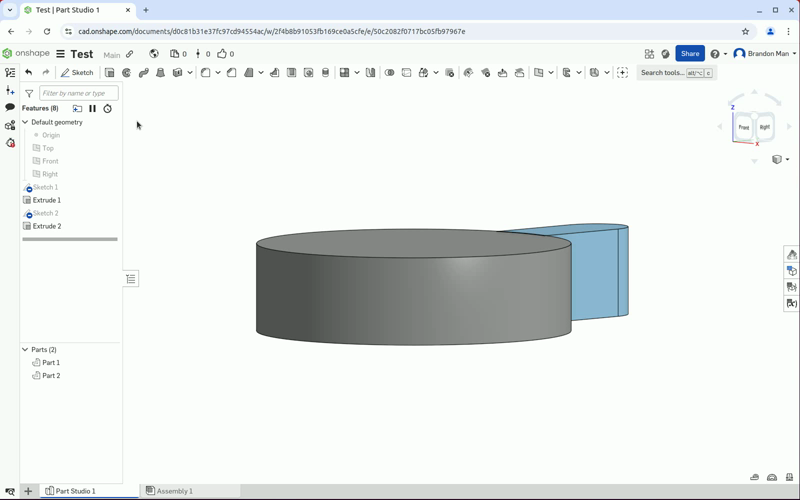
key(down, 3)
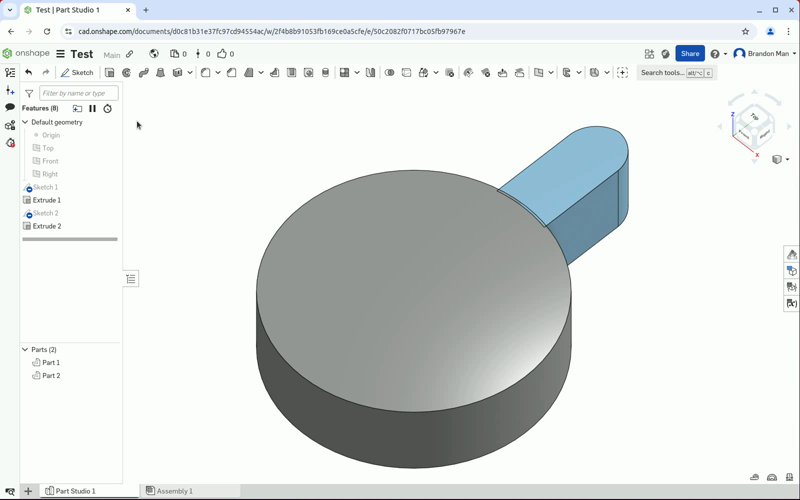
mouse_move(73, 189)
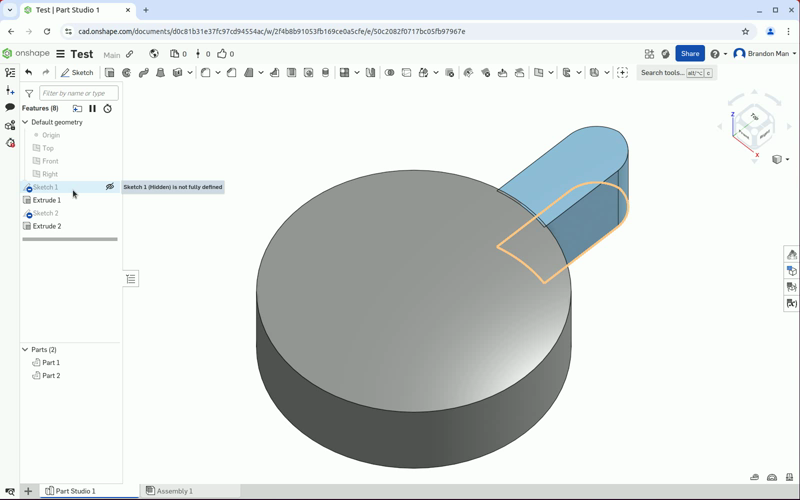
click(73, 189)